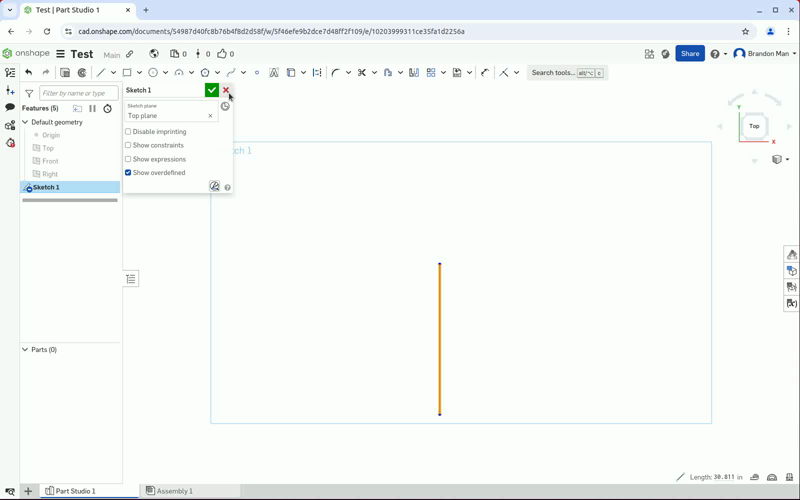
key(shift+h)
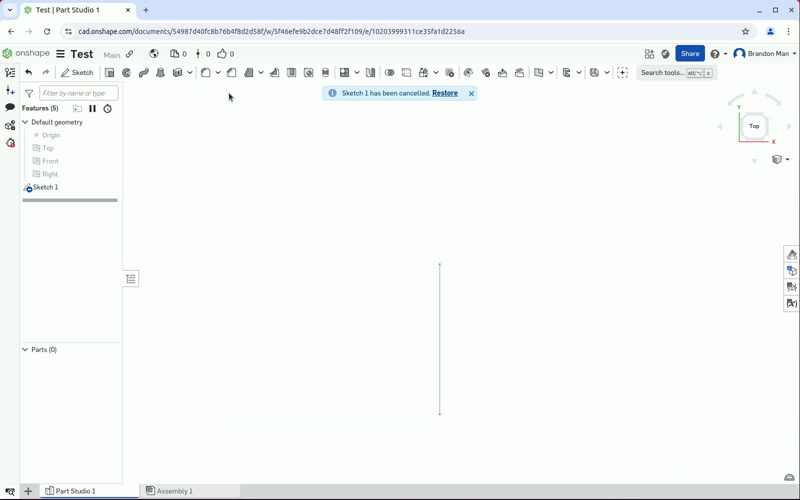
key(shift+s)
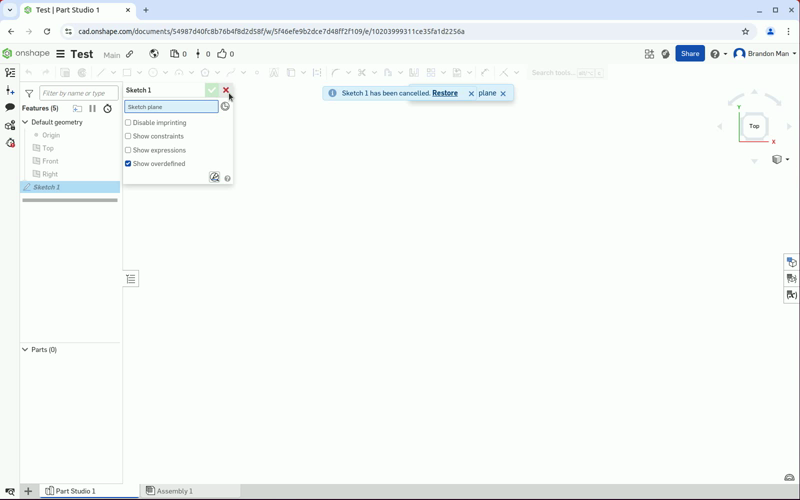
mouse_move(73, 150)
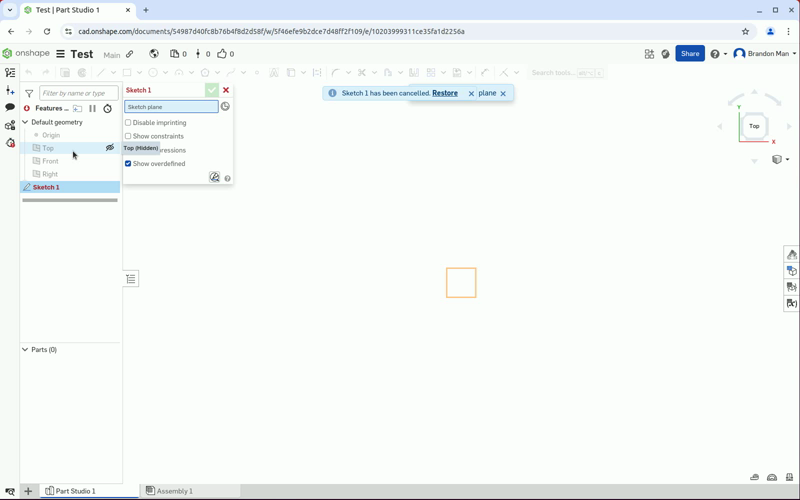
click(73, 150)
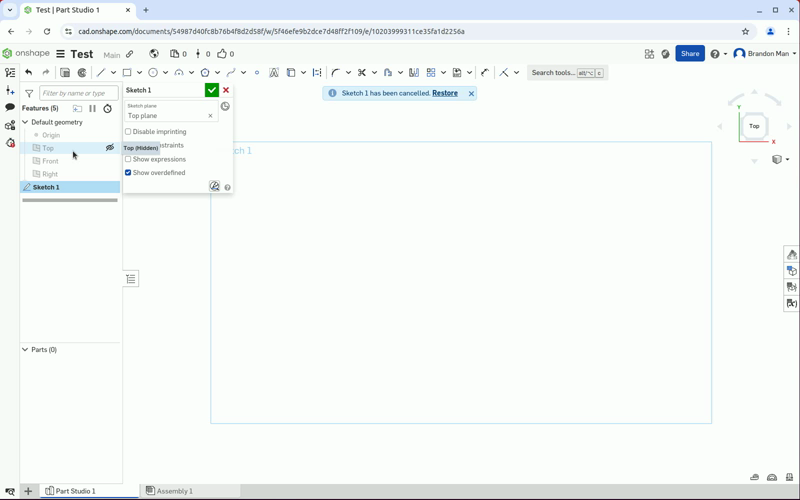
mouse_move(73, 352)
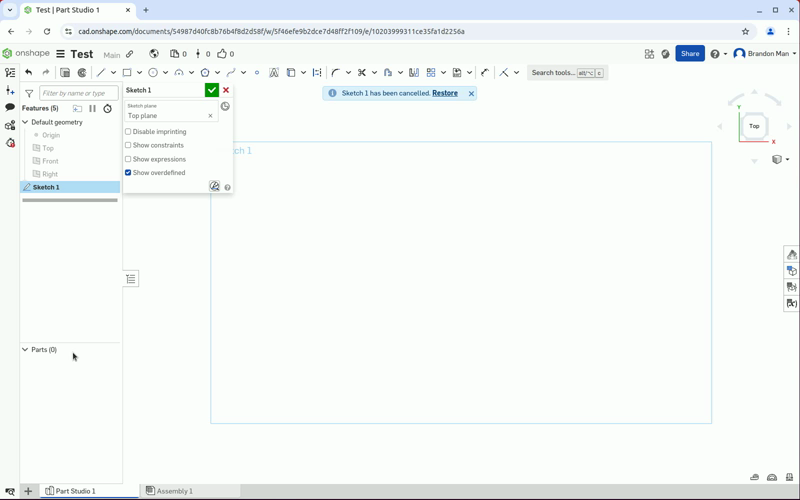
key(y)
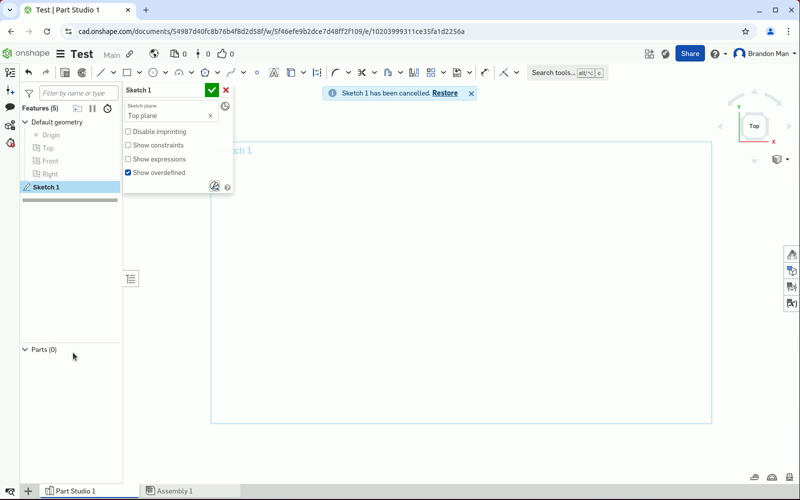
key(l)
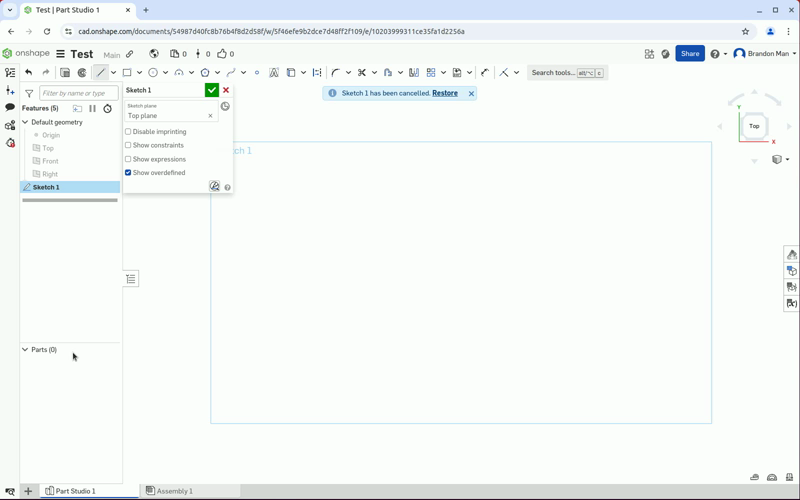
key_down(shift)
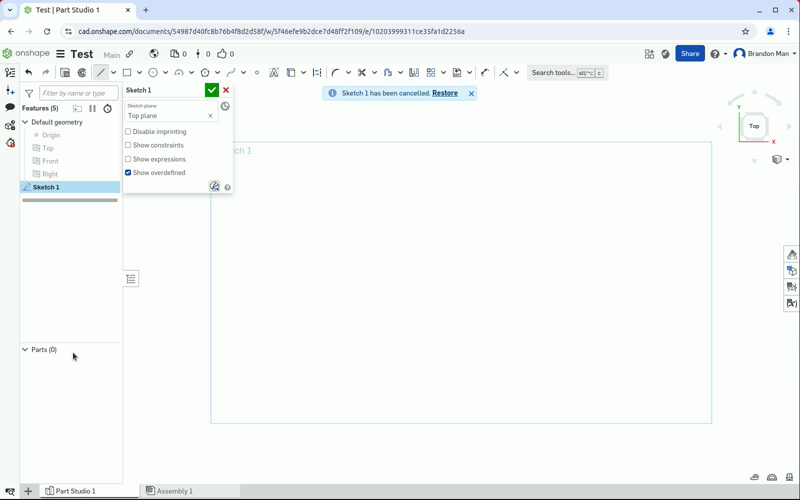
mouse_move(414, 312)
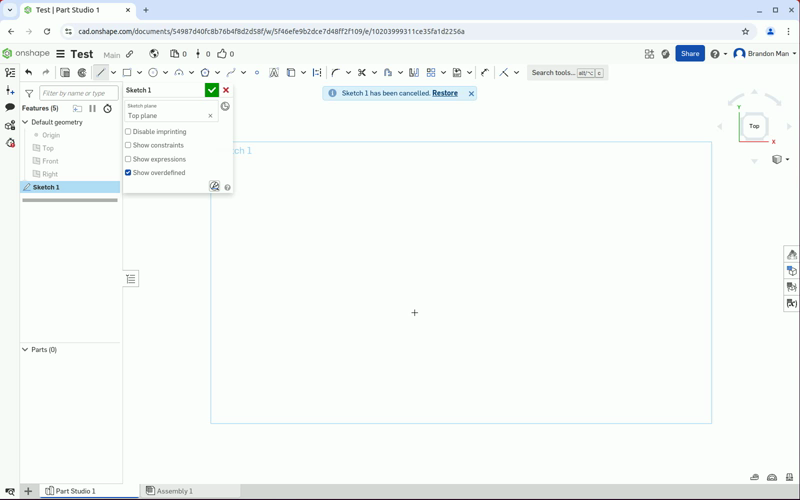
click(414, 312)
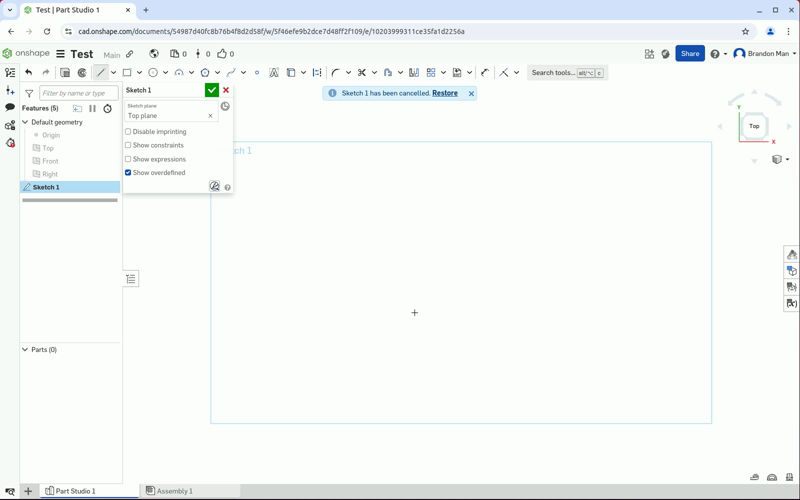
key_up(shift)
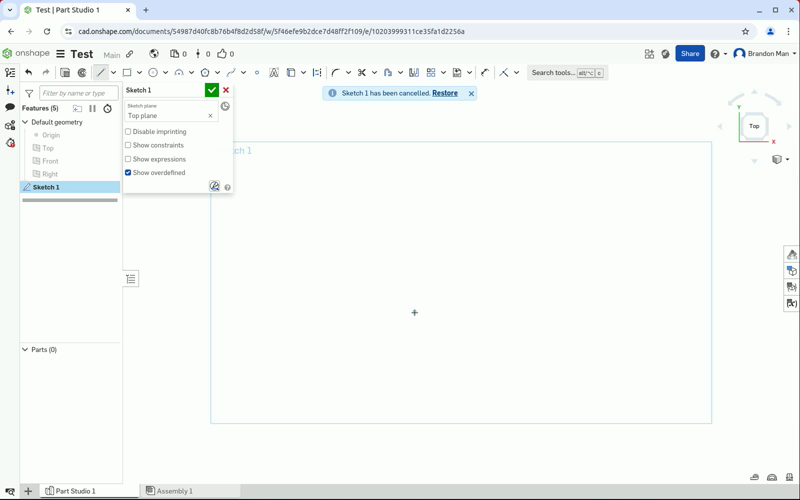
key_down(shift)
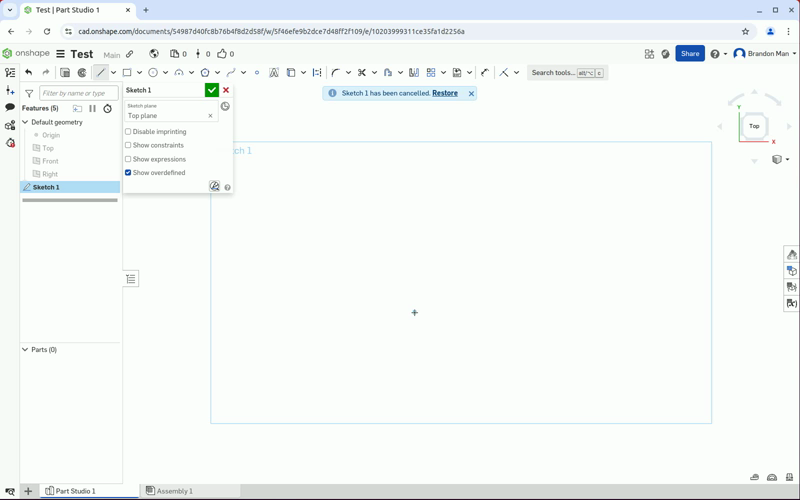
mouse_move(504, 312)
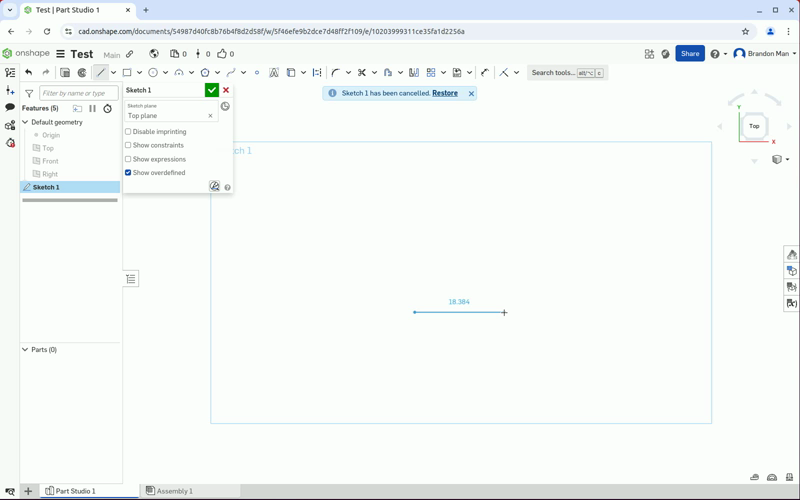
click(504, 312)
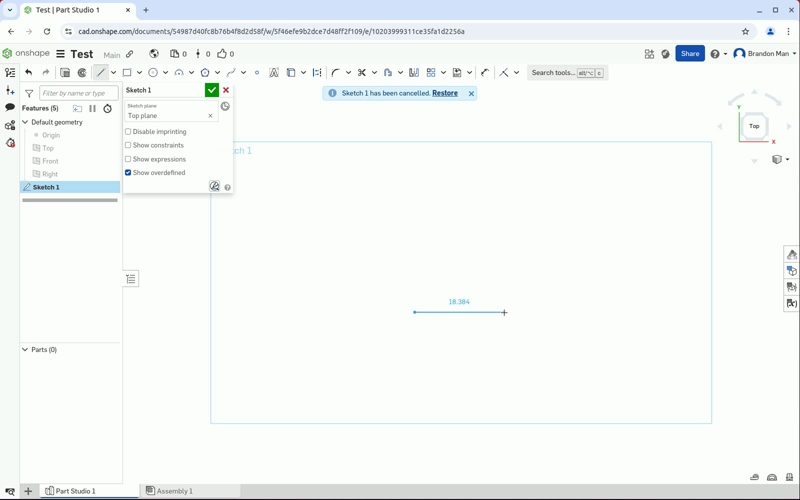
key_up(shift)
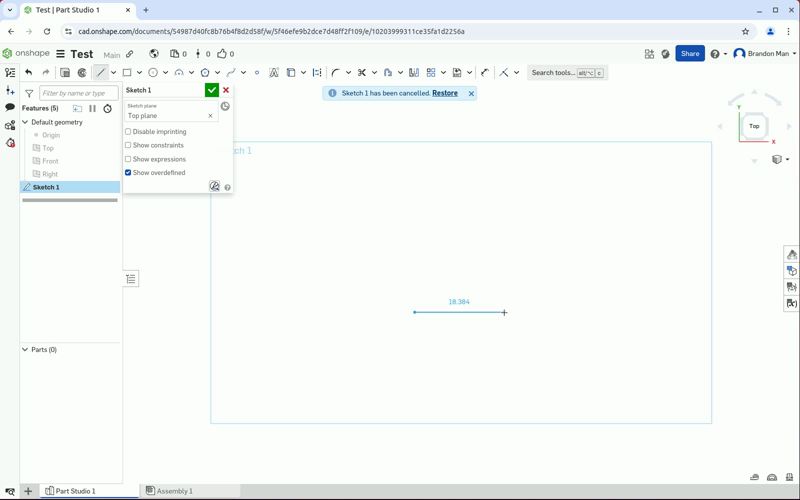
key_down(shift)
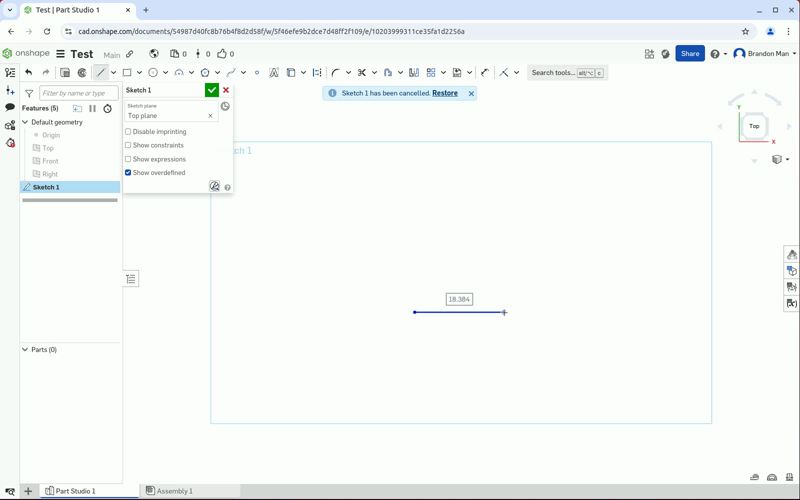
mouse_move(504, 243)
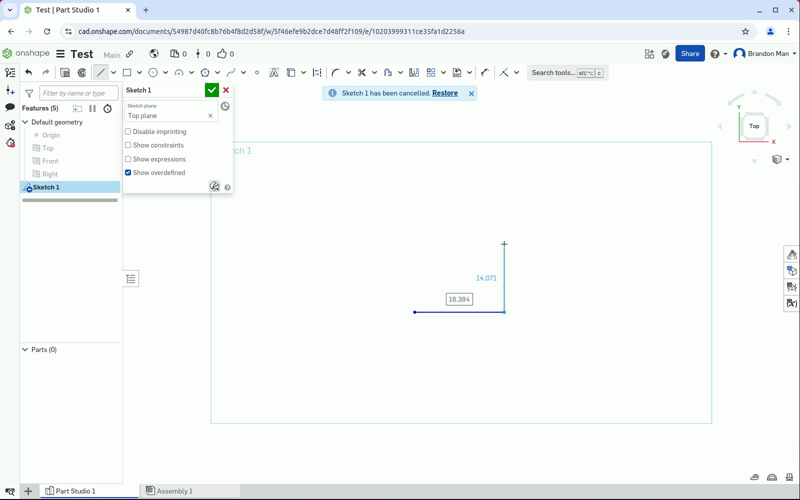
click(504, 243)
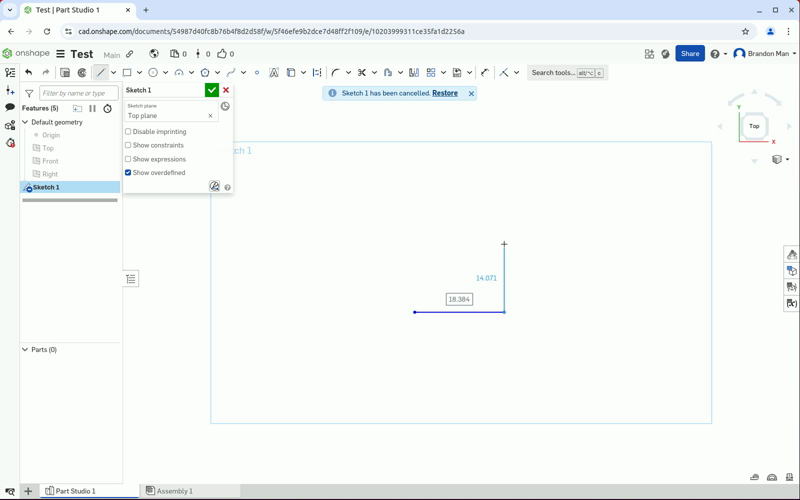
key_up(shift)
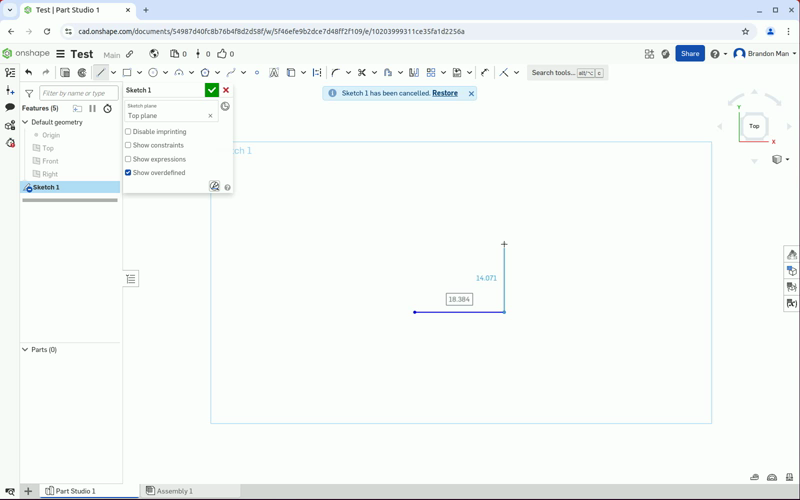
key_down(shift)
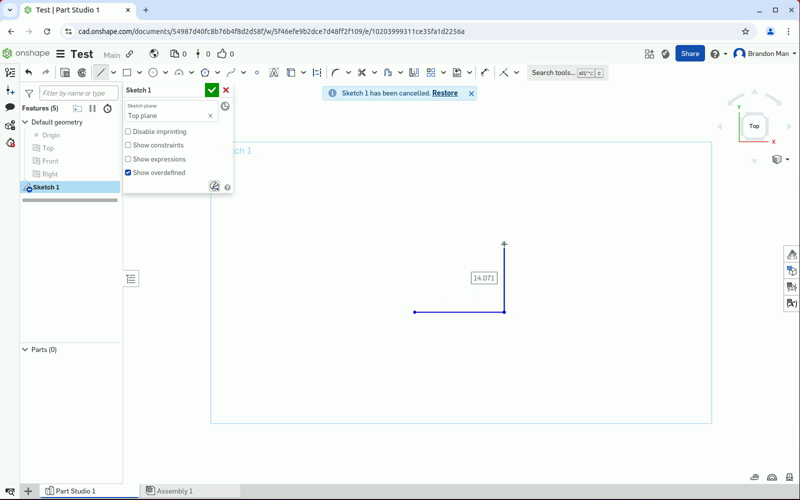
mouse_move(414, 243)
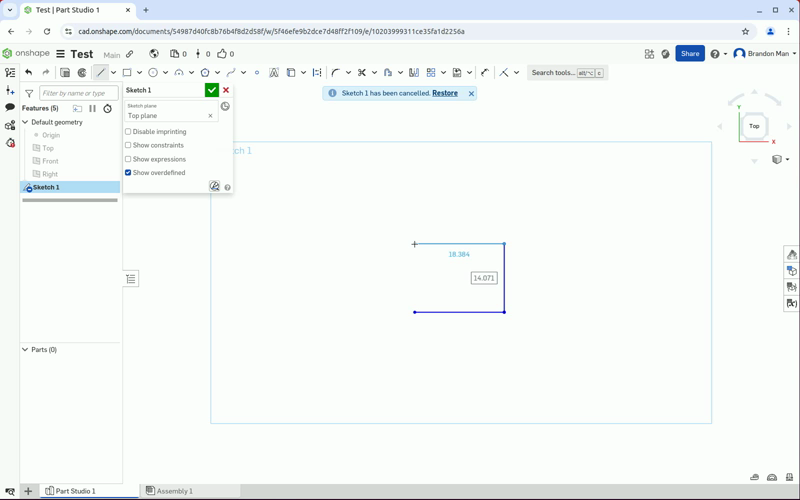
click(414, 243)
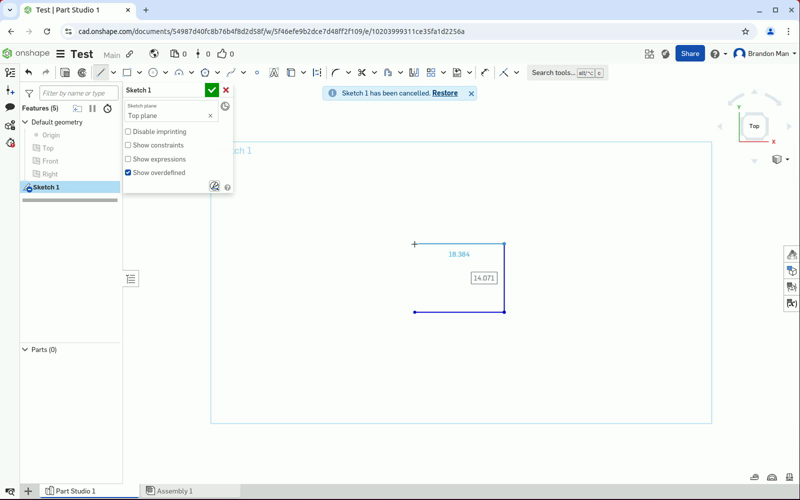
key_up(shift)
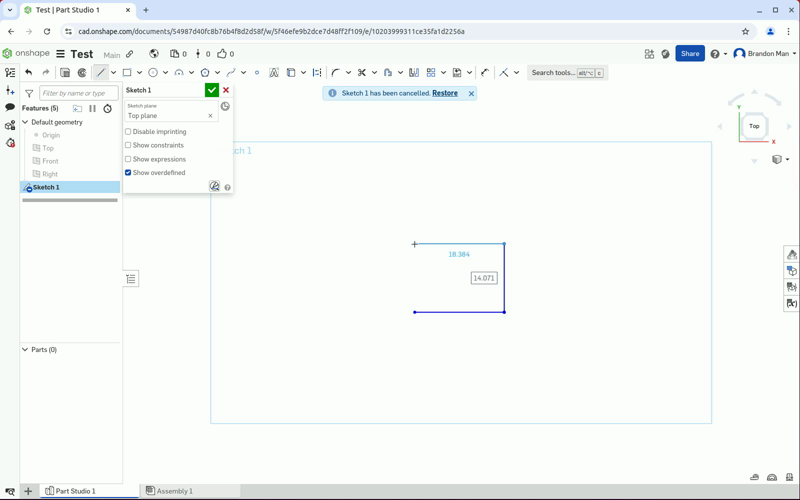
key_down(shift)
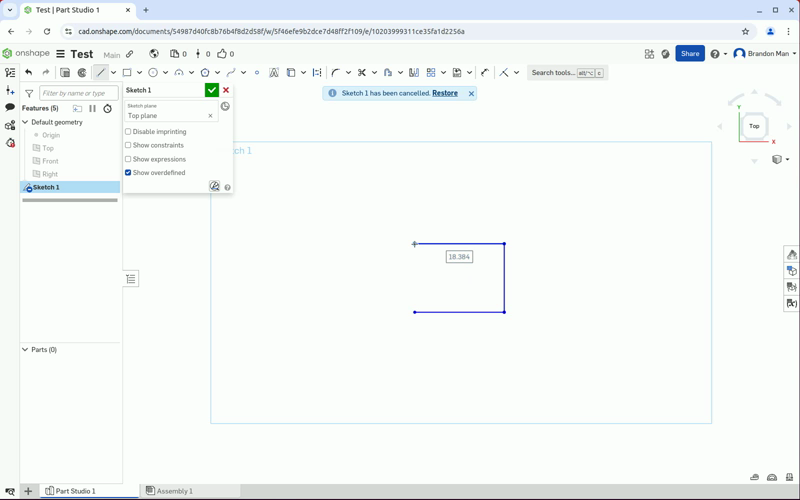
mouse_move(414, 312)
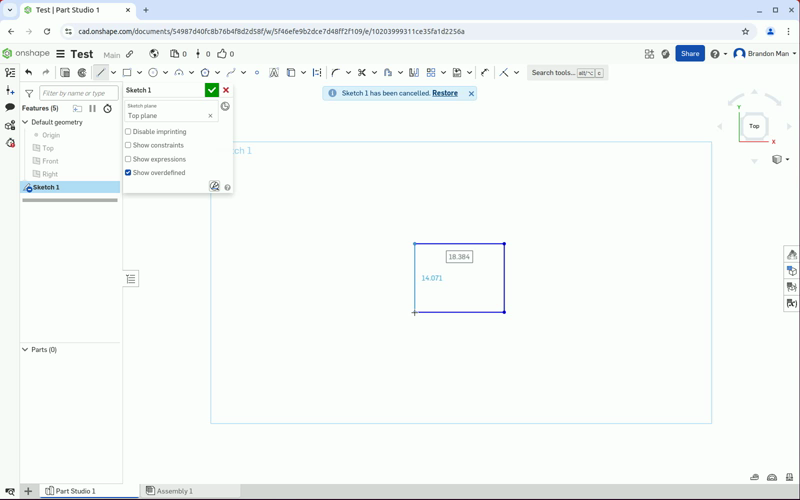
key_up(shift)
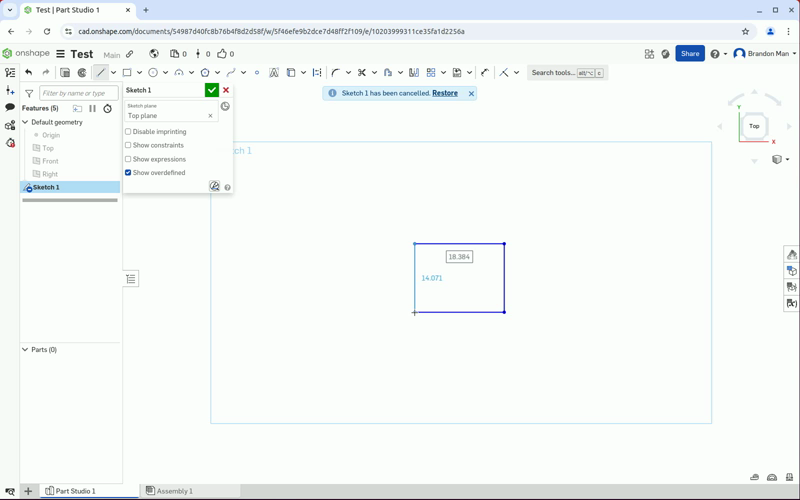
click(414, 312)
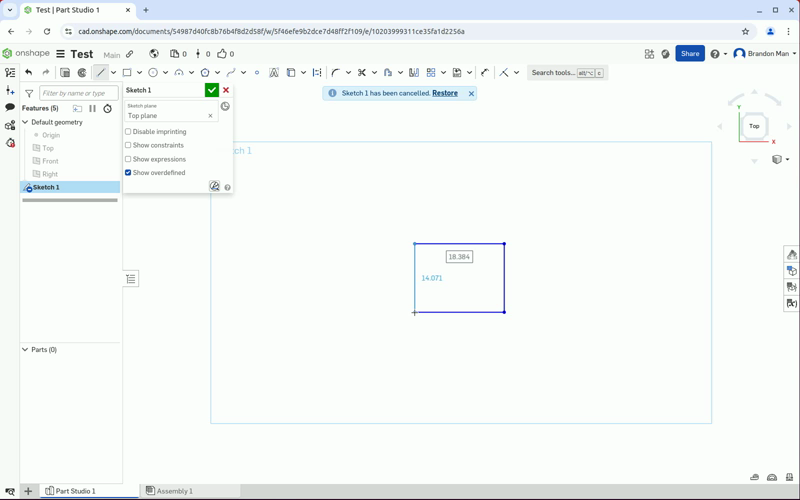
key(esc)
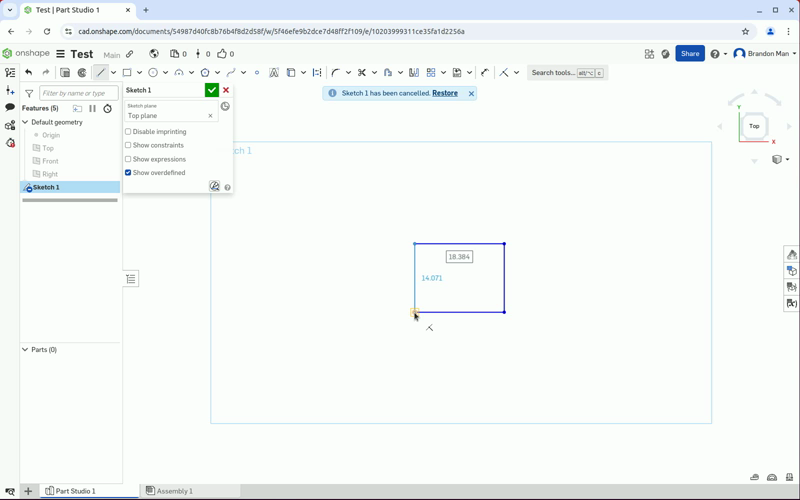
mouse_move(444, 250)
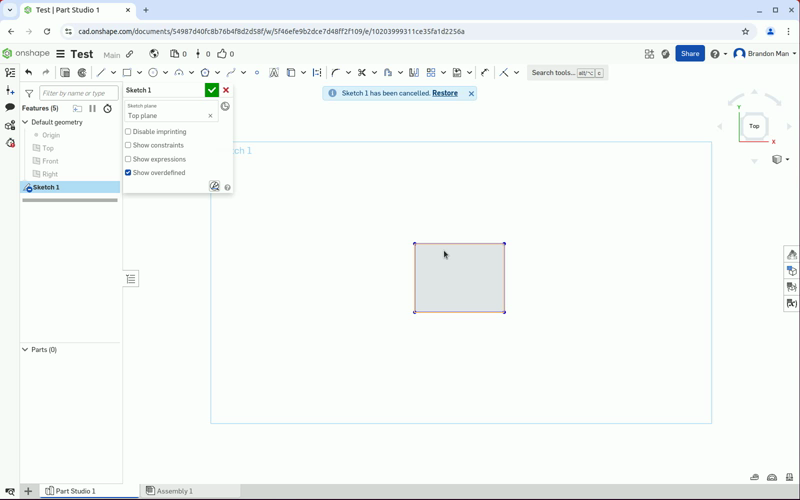
click(444, 250)
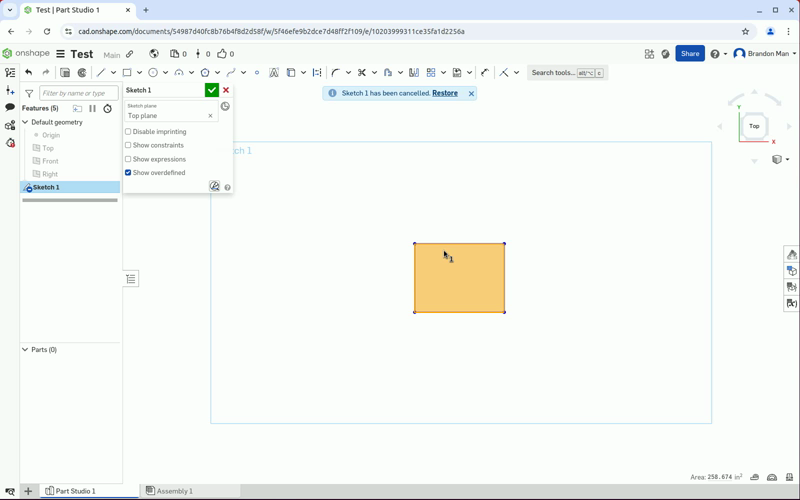
mouse_move(73, 352)
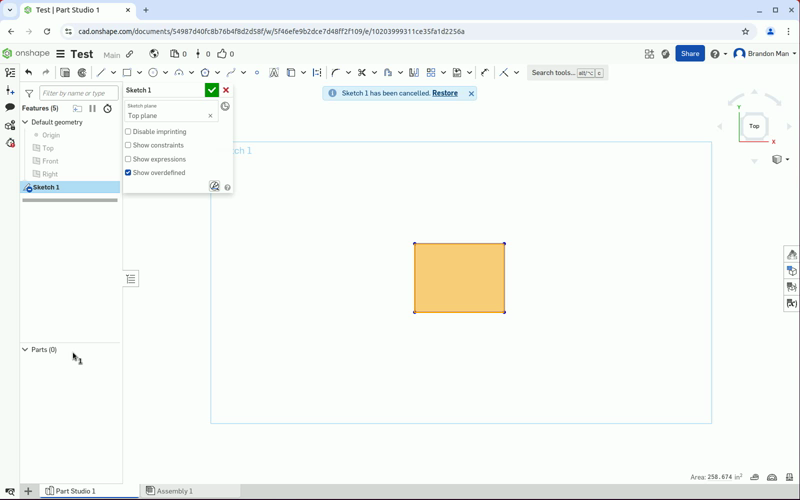
key(shift+y)
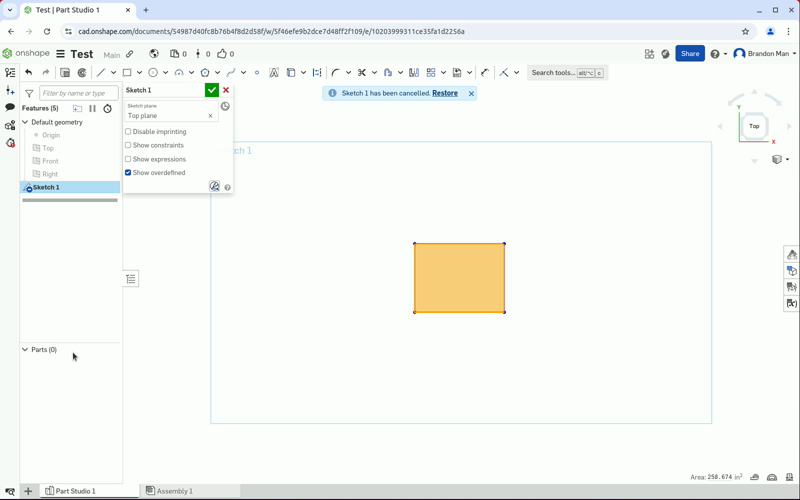
key(shift+e)
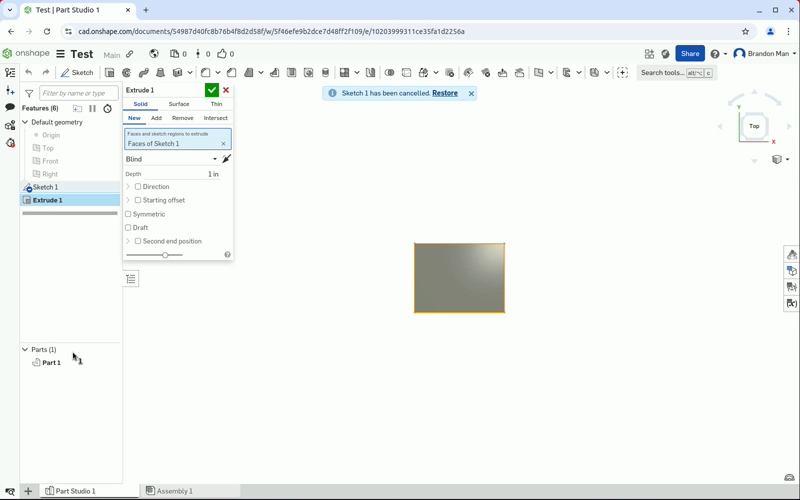
mouse_move(143, 106)
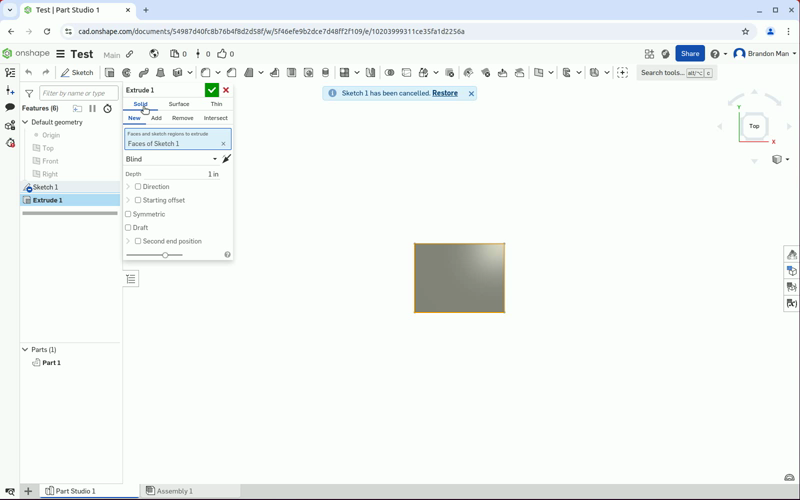
click(143, 106)
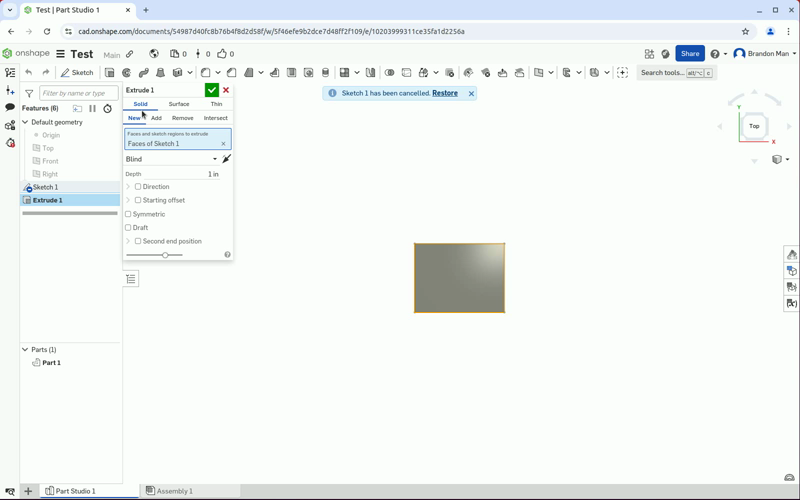
mouse_move(137, 120)
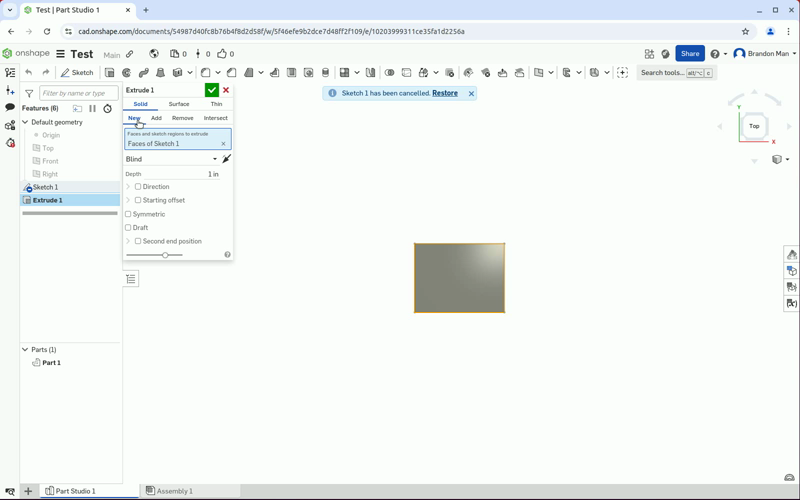
click(137, 120)
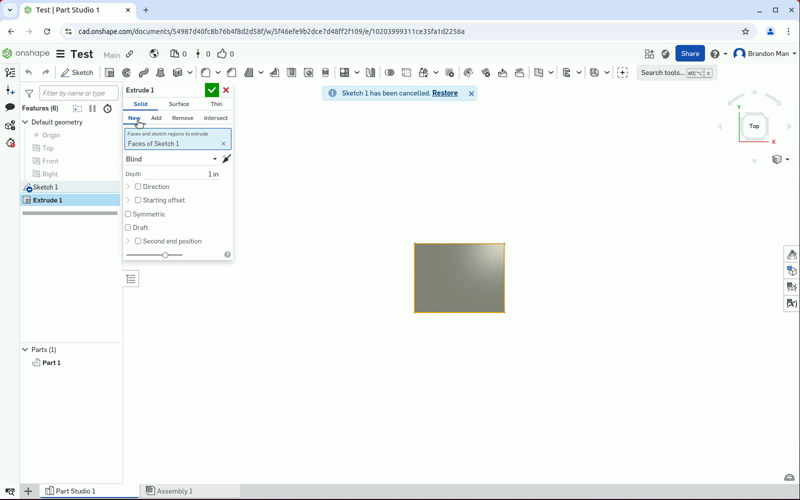
key(tab, 4)
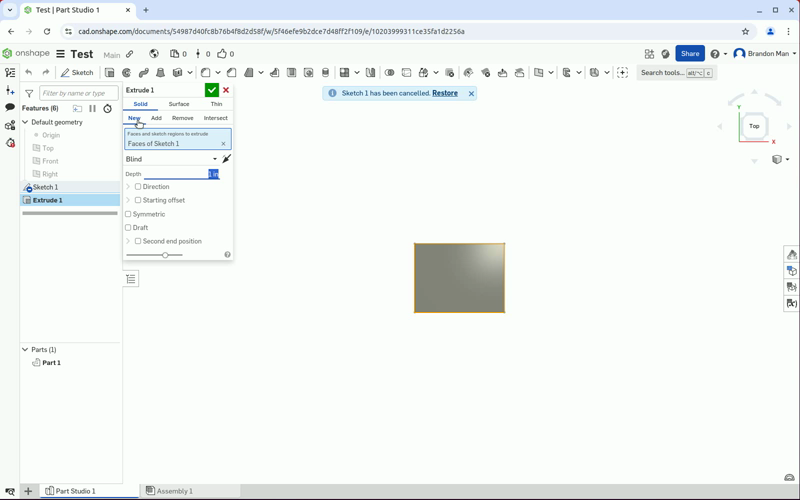
text(1.685)
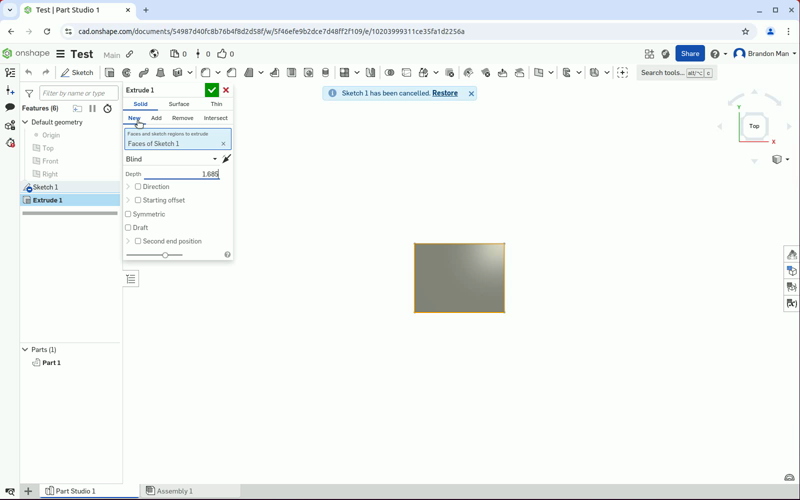
key(enter)
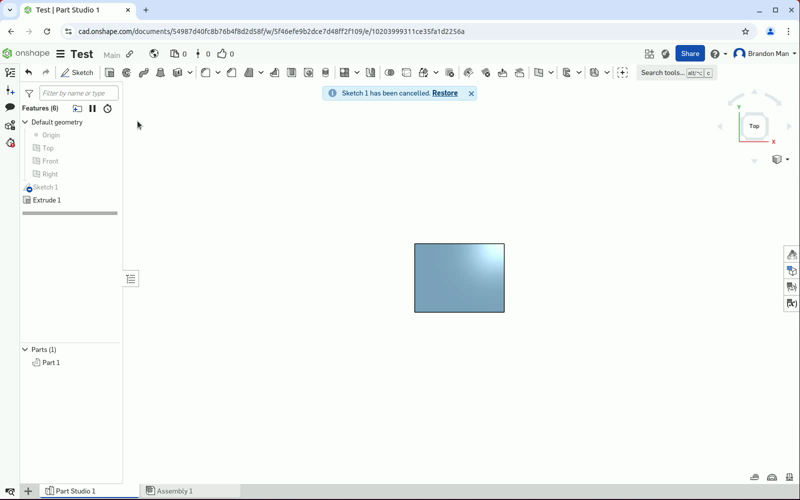
key(shift+h)
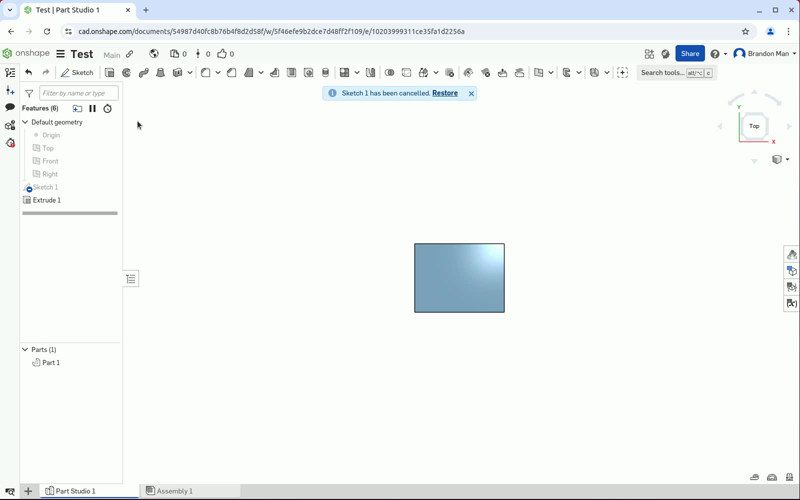
key(shift+h)
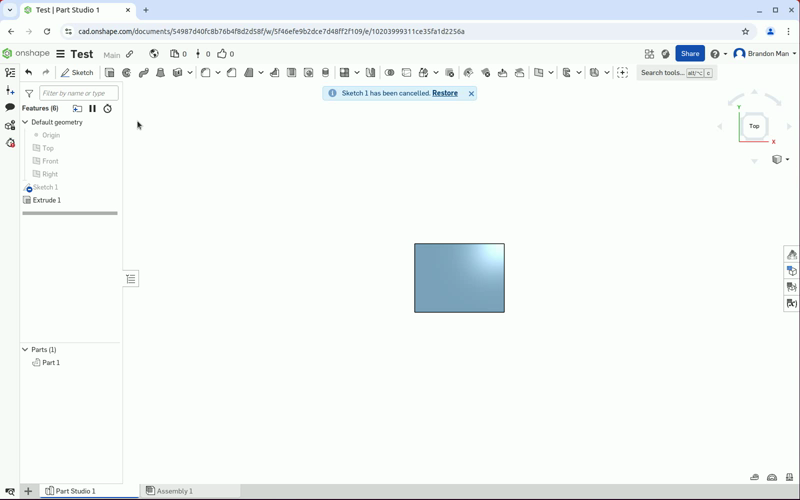
mouse_move(73, 189)
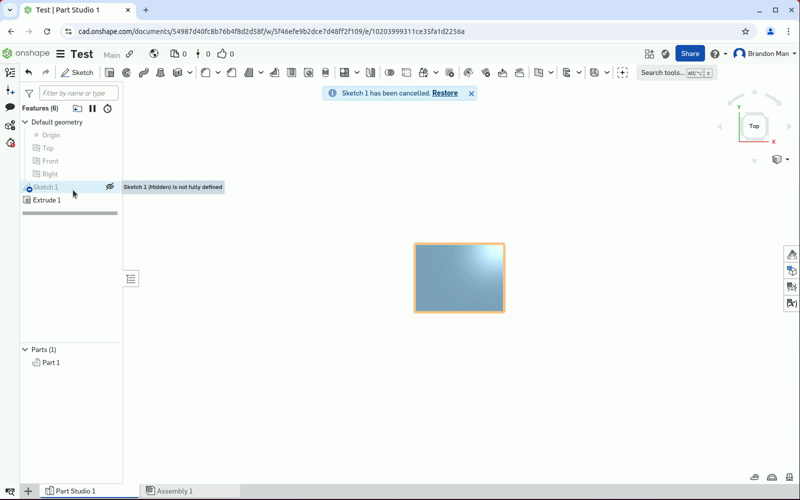
click(73, 189)
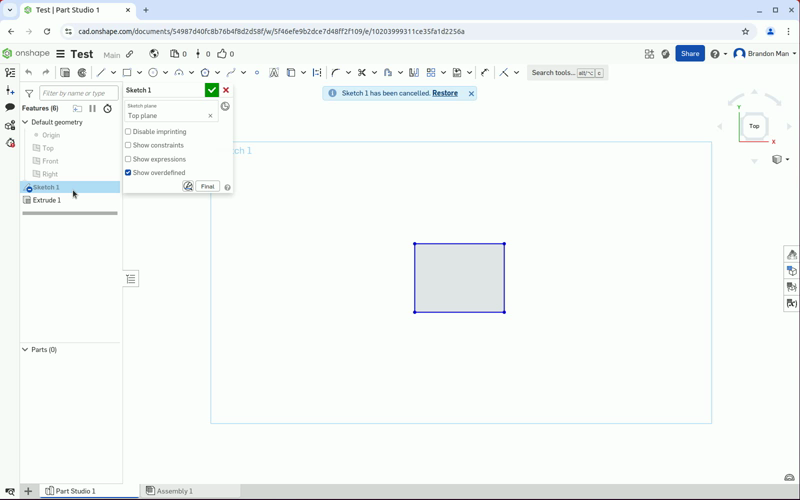
mouse_move(229, 92)
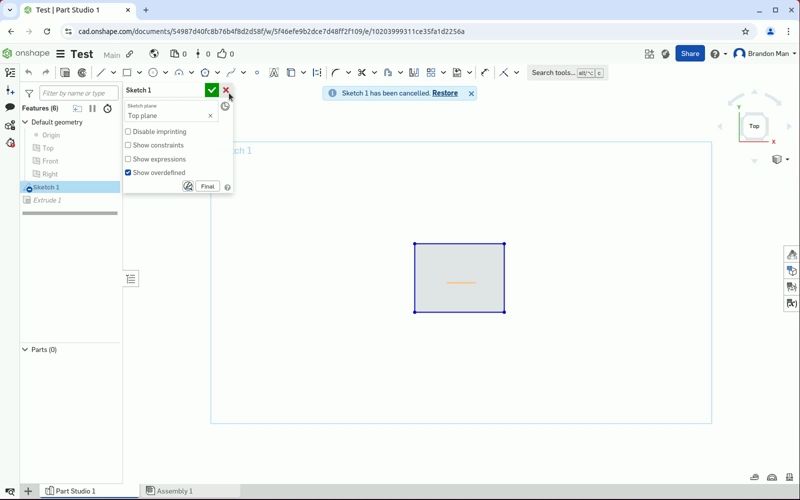
click(229, 92)
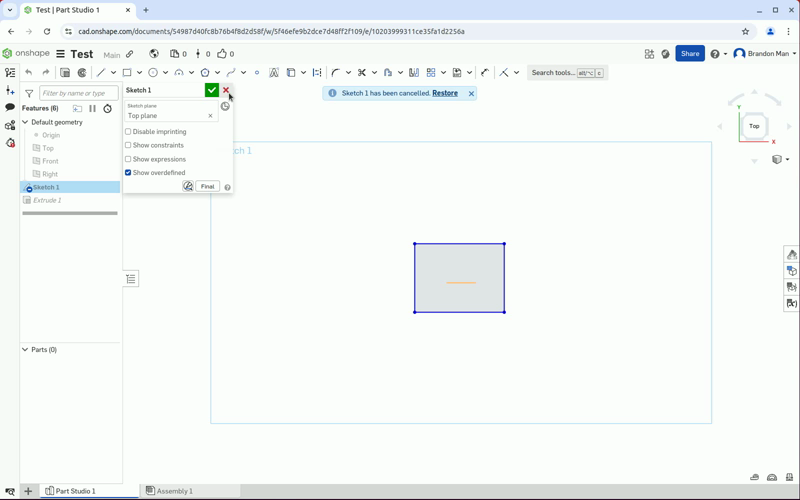
key(shift+s)
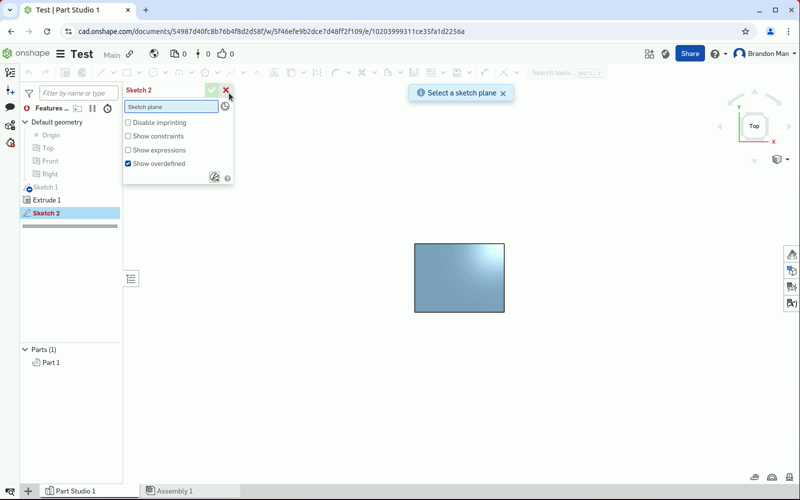
mouse_move(73, 150)
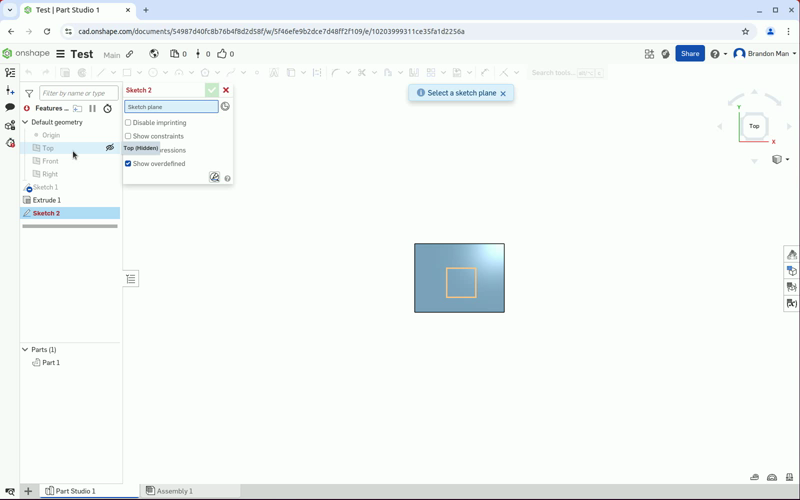
click(73, 150)
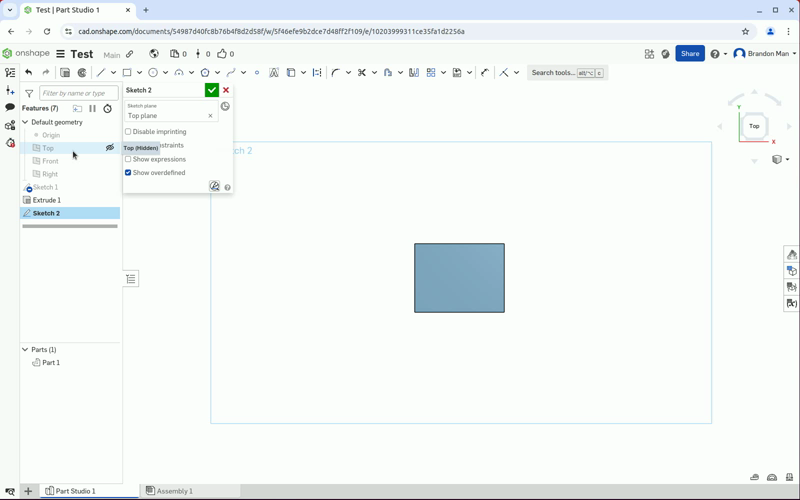
mouse_move(73, 352)
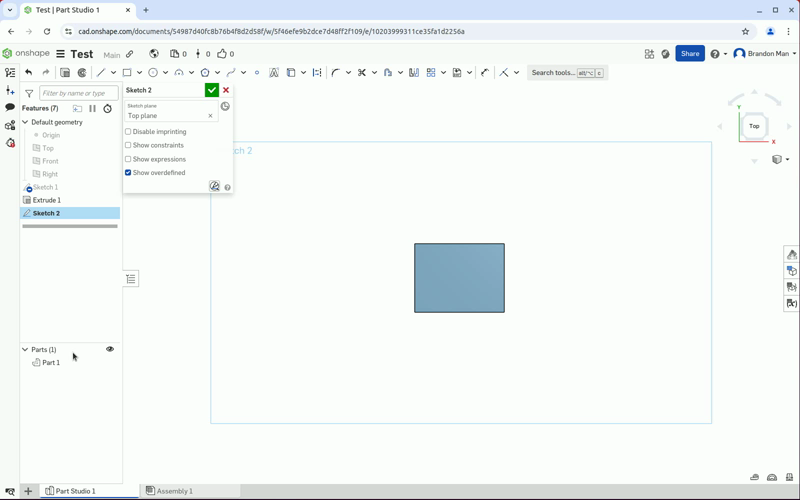
key(y)
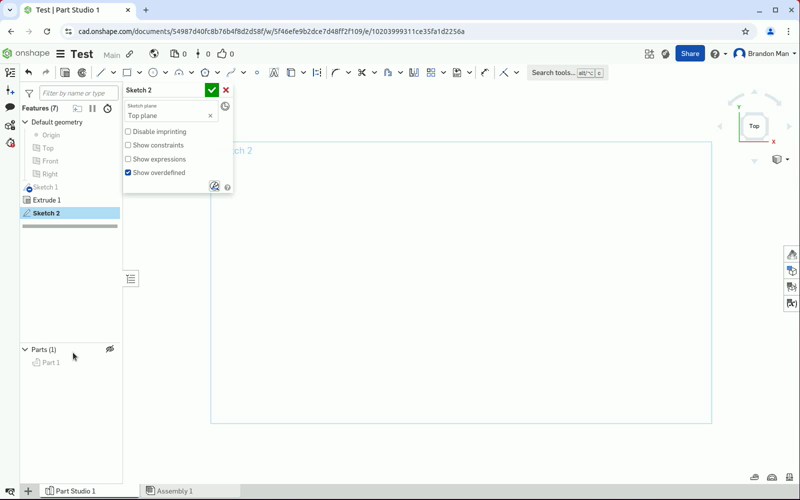
key(l)
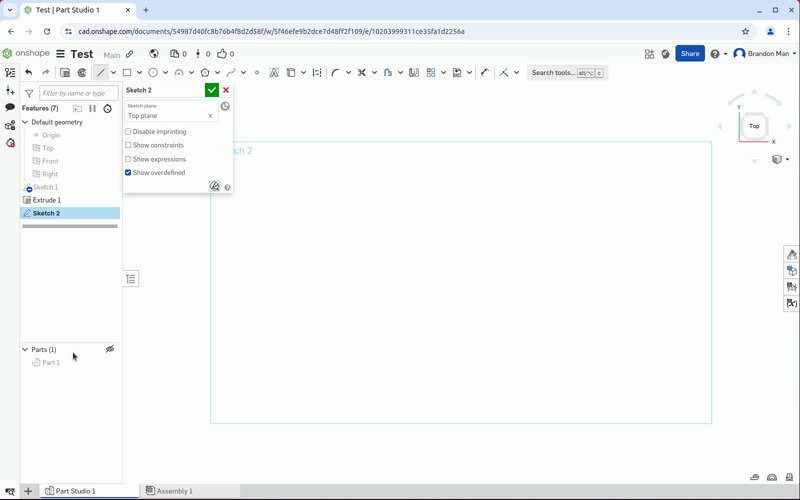
key_down(shift)
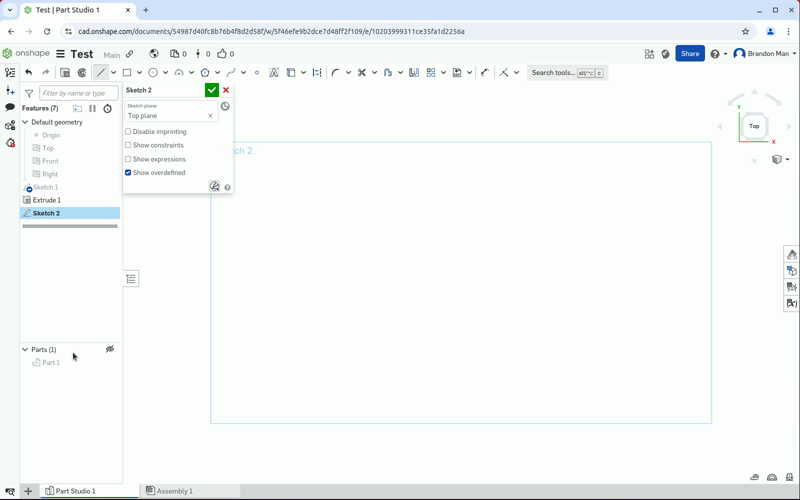
mouse_move(438, 395)
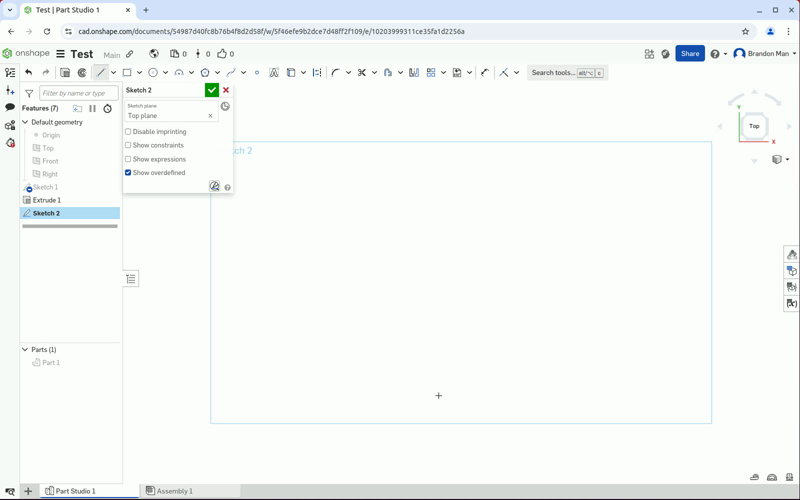
click(438, 395)
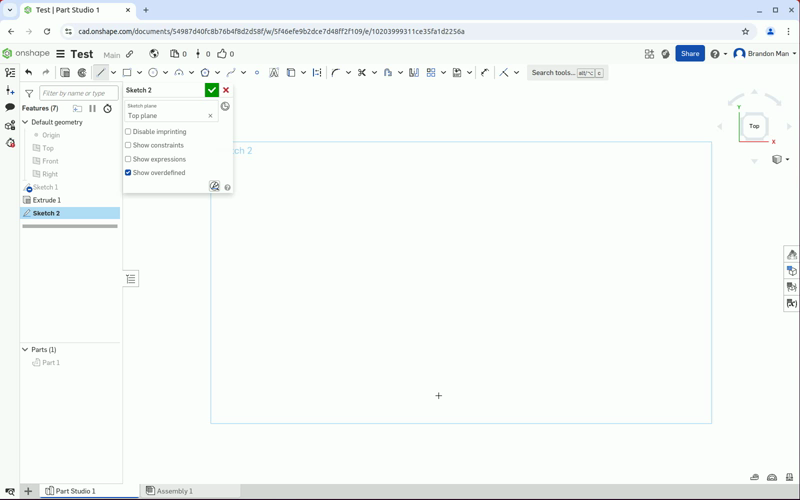
key_up(shift)
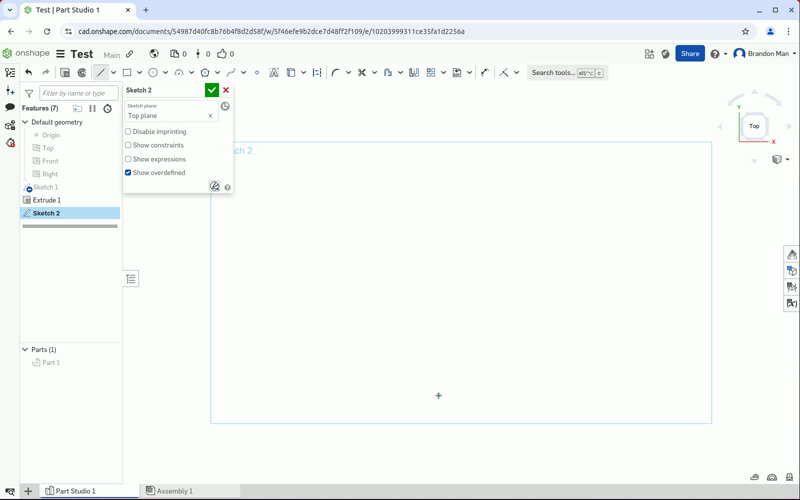
key_down(shift)
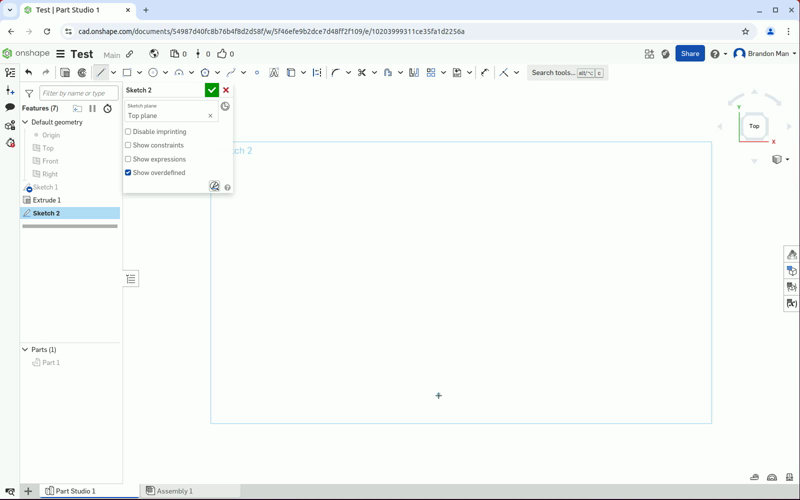
mouse_move(468, 395)
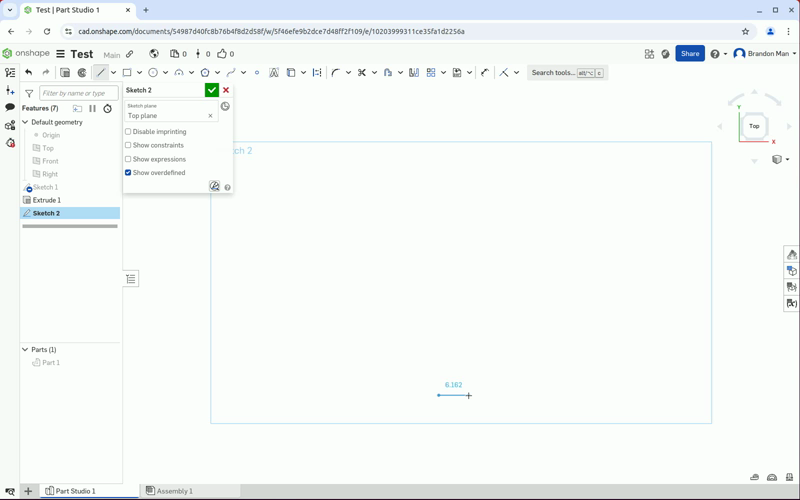
mouse_move(483, 395)
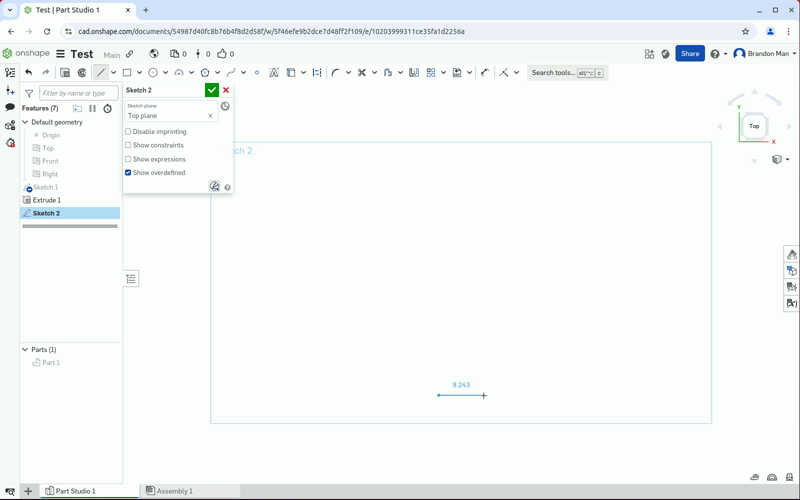
click(483, 395)
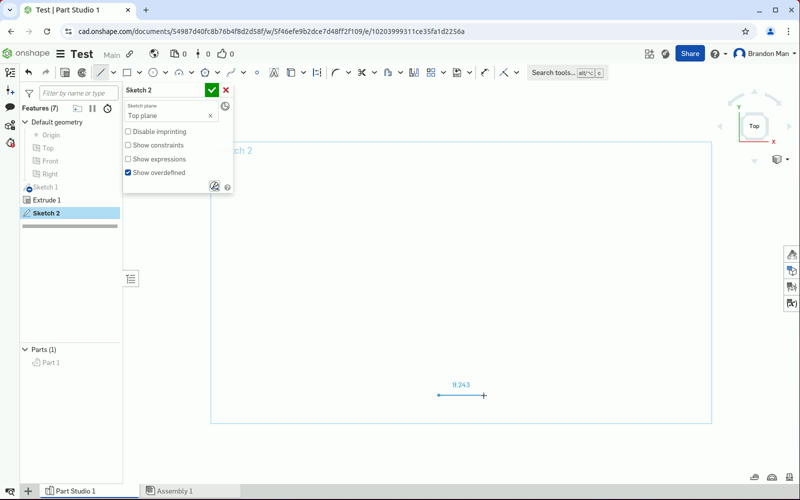
key_up(shift)
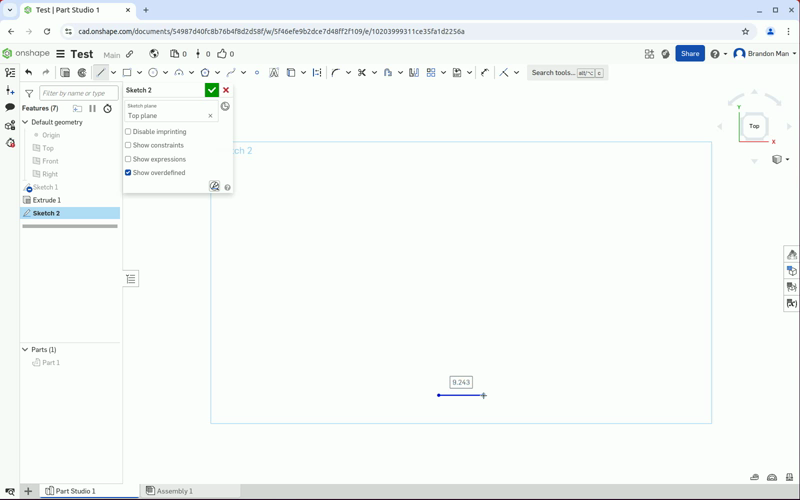
key_down(shift)
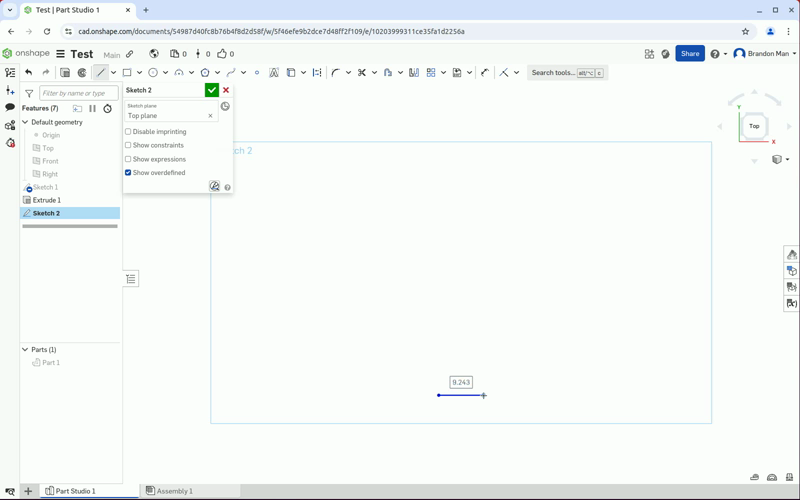
mouse_move(483, 325)
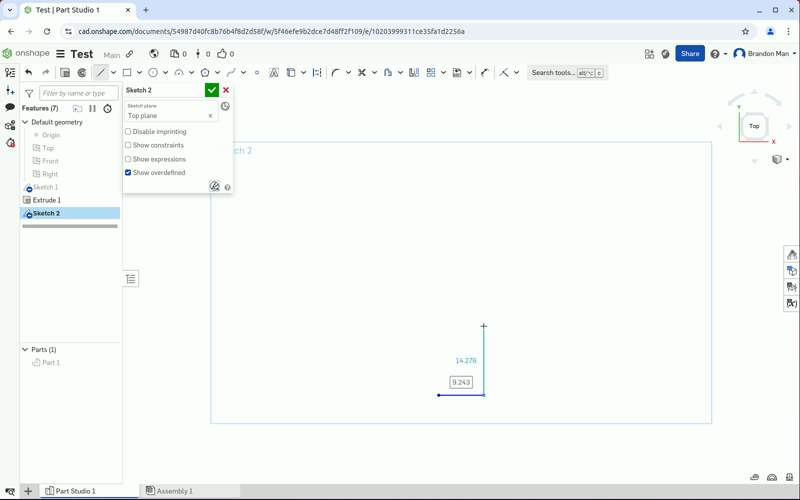
click(483, 325)
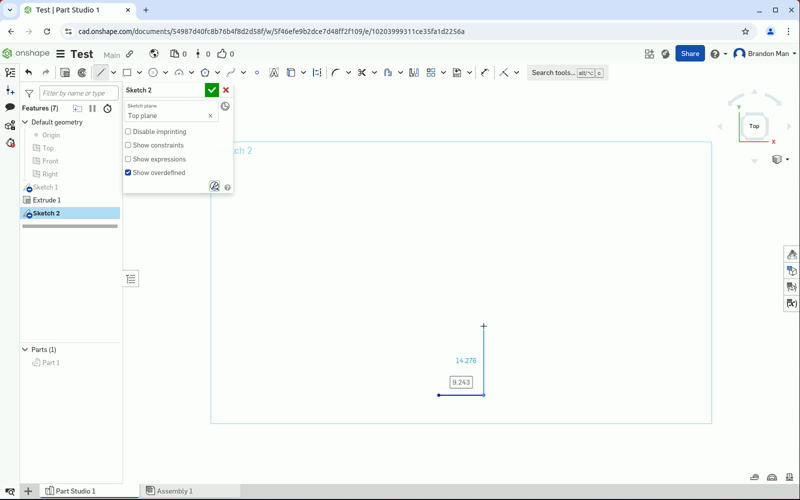
key_up(shift)
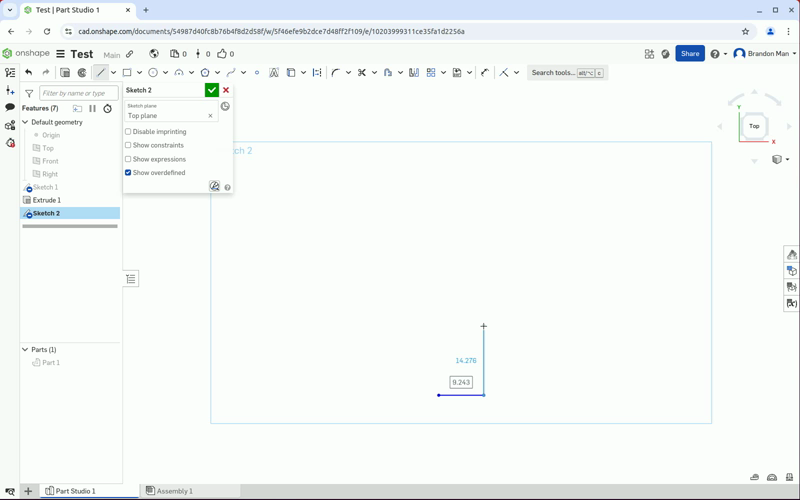
key_down(shift)
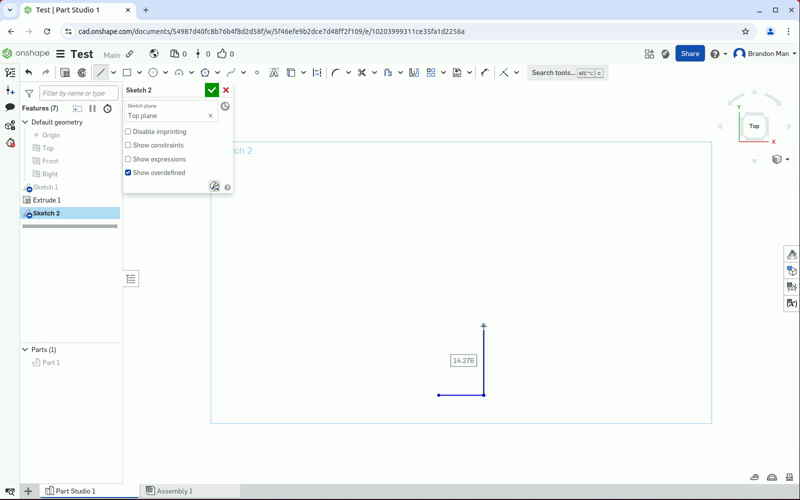
mouse_move(513, 325)
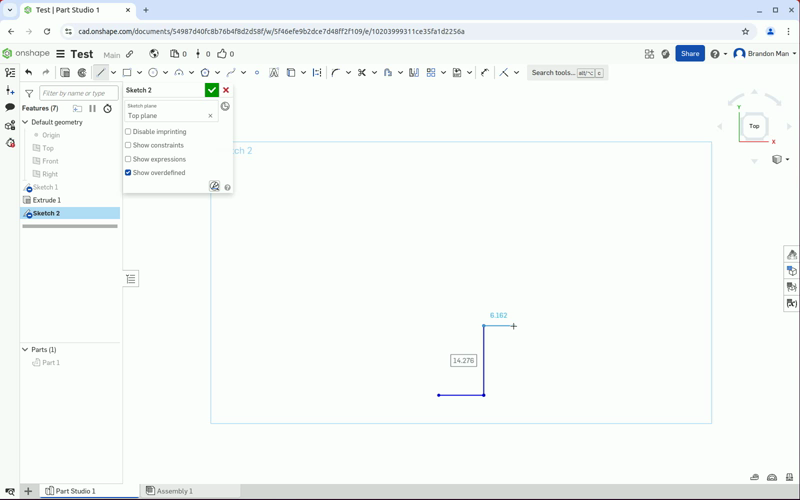
mouse_move(438, 325)
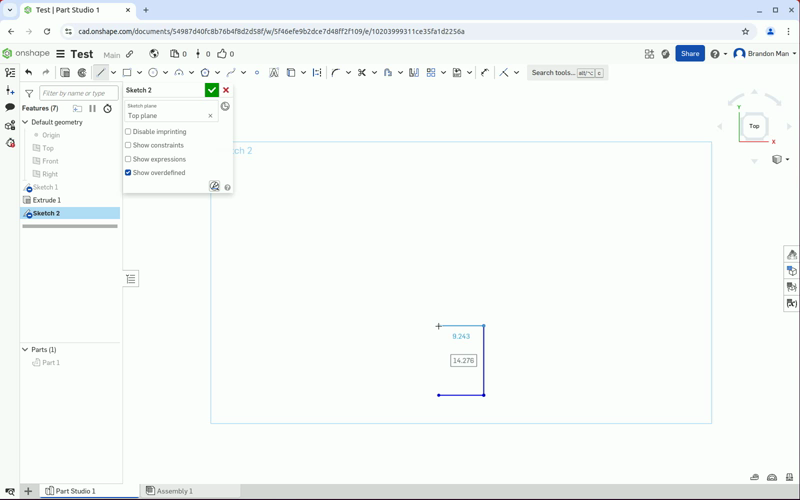
click(438, 325)
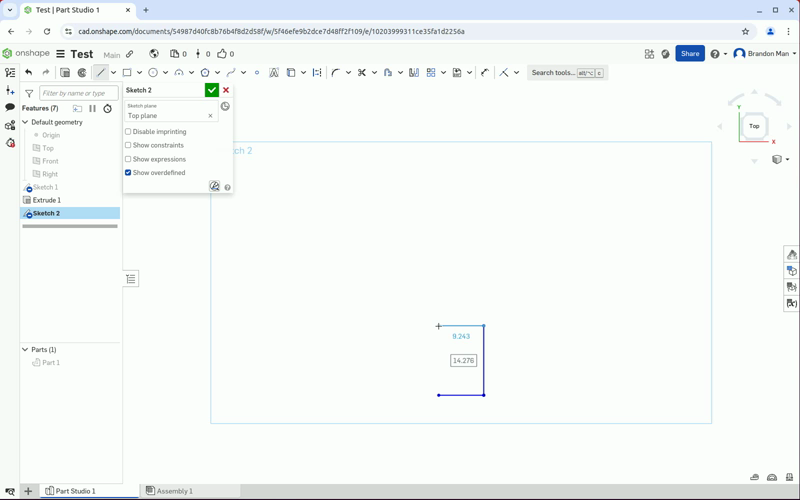
key_up(shift)
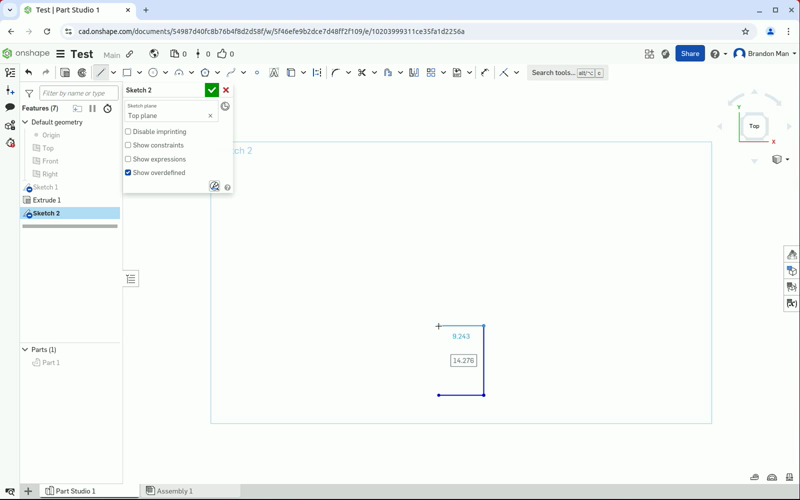
key_down(shift)
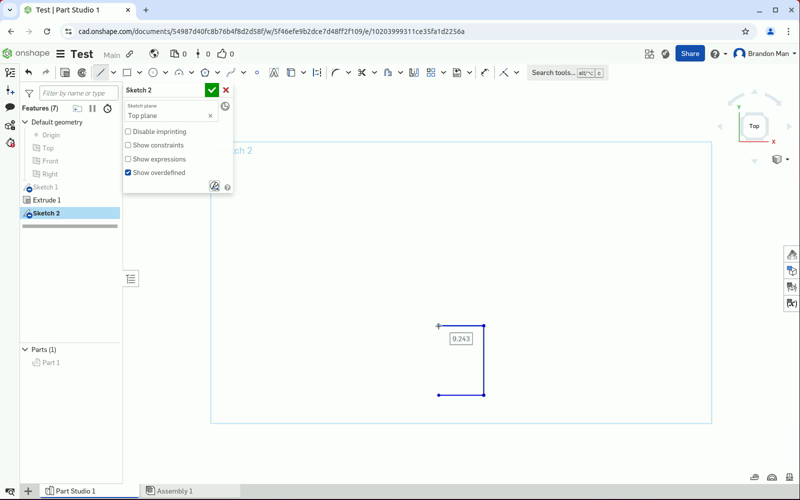
mouse_move(438, 395)
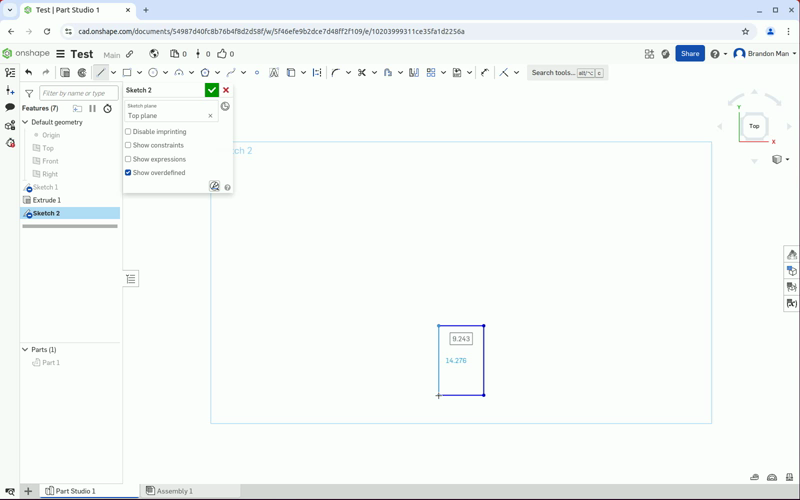
key_up(shift)
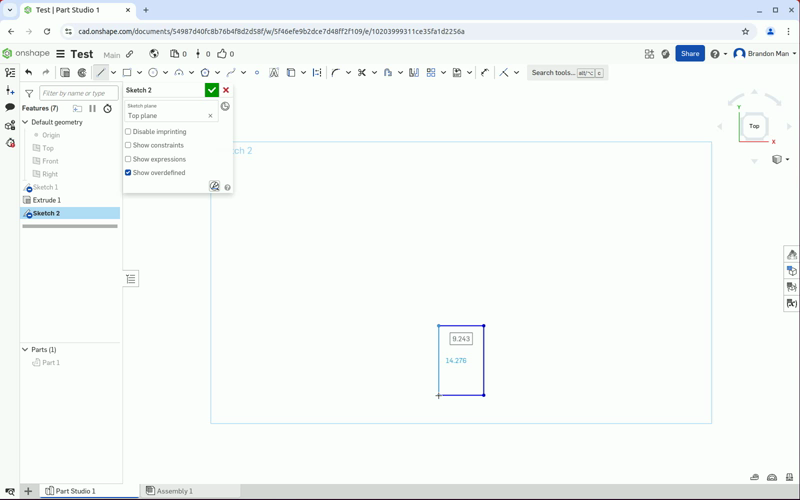
click(438, 395)
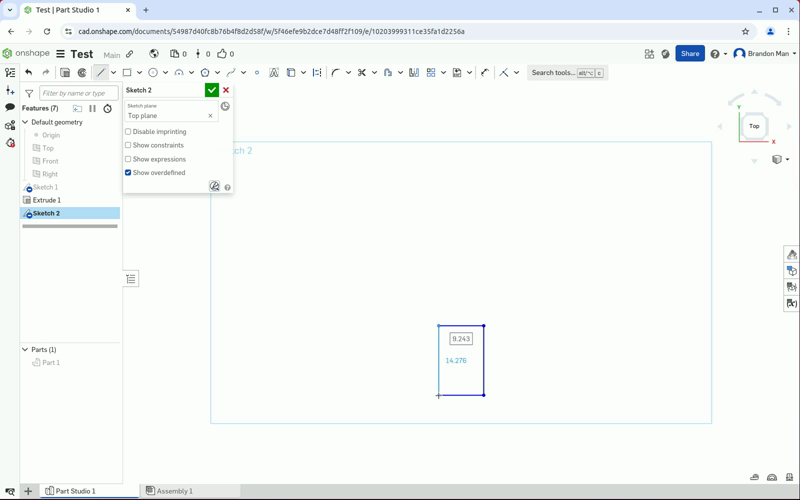
key(esc)
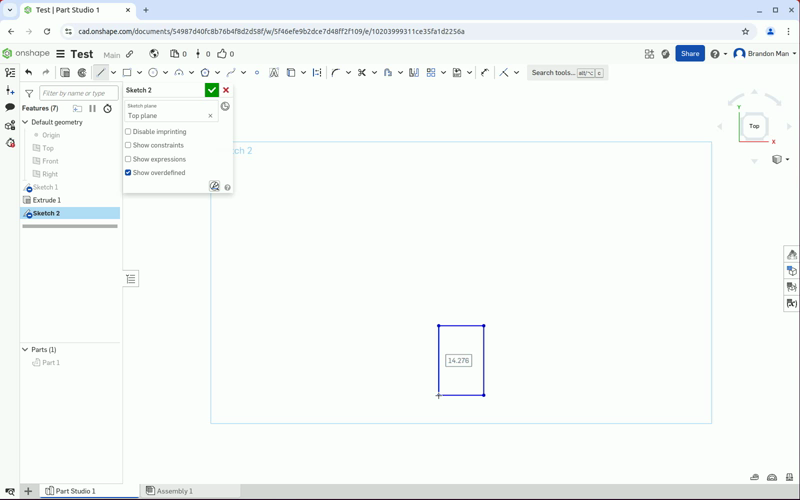
mouse_move(470, 361)
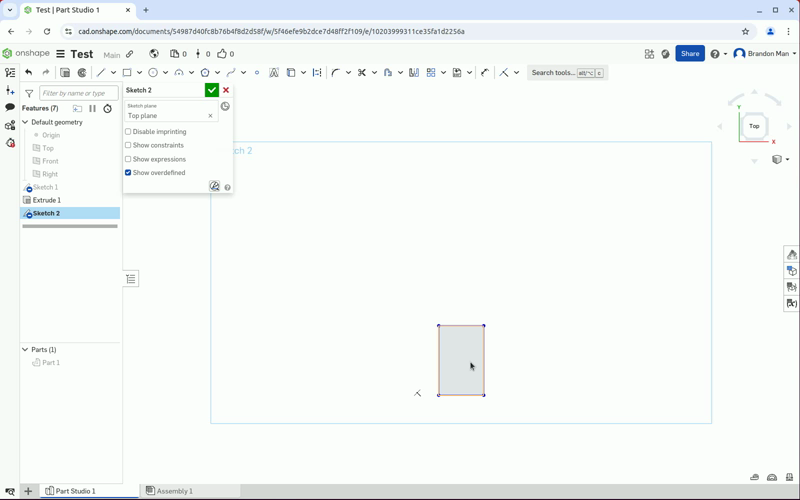
click(470, 361)
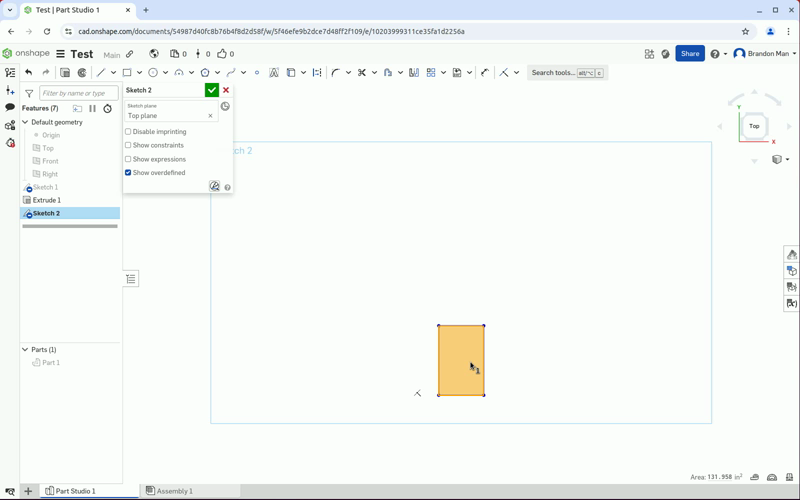
mouse_move(73, 352)
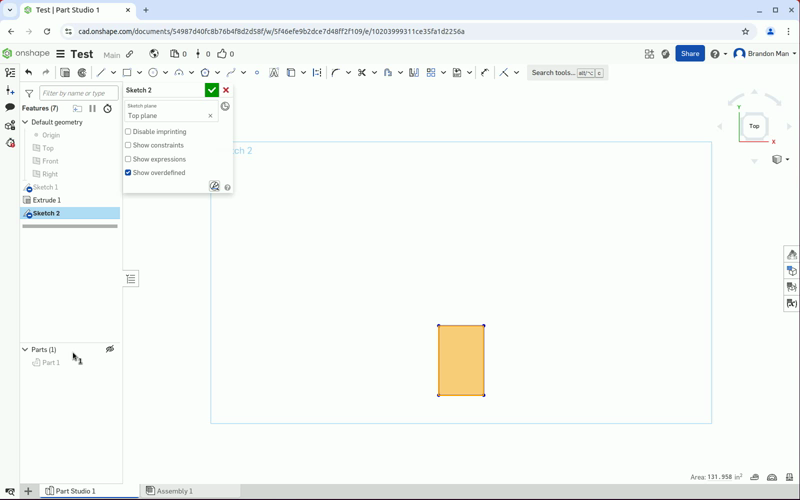
key(shift+y)
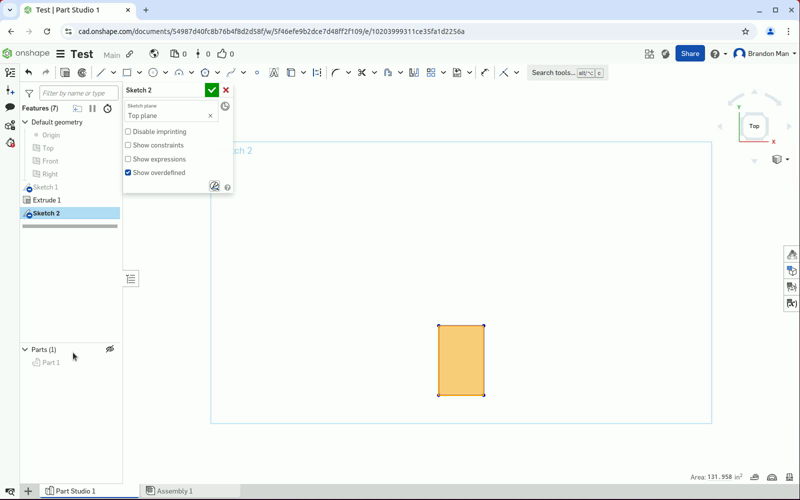
key(shift+e)
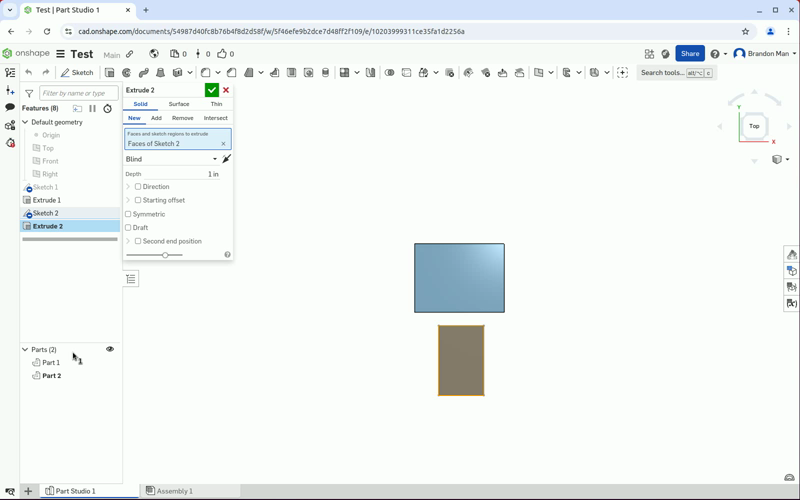
mouse_move(143, 106)
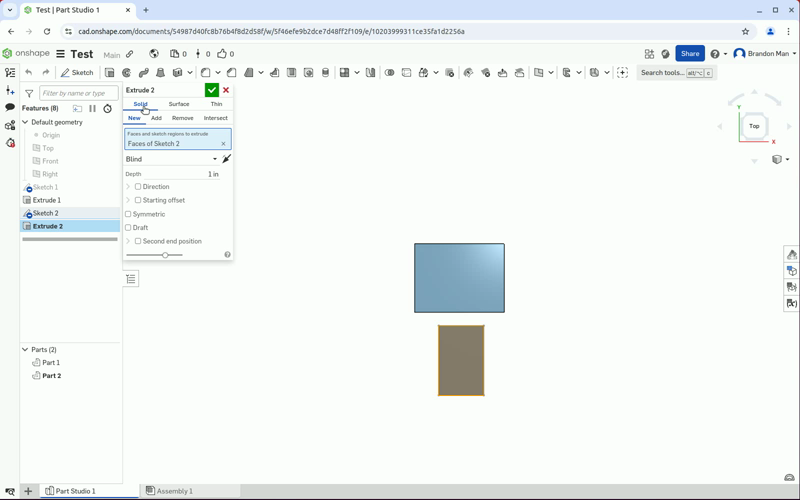
click(143, 106)
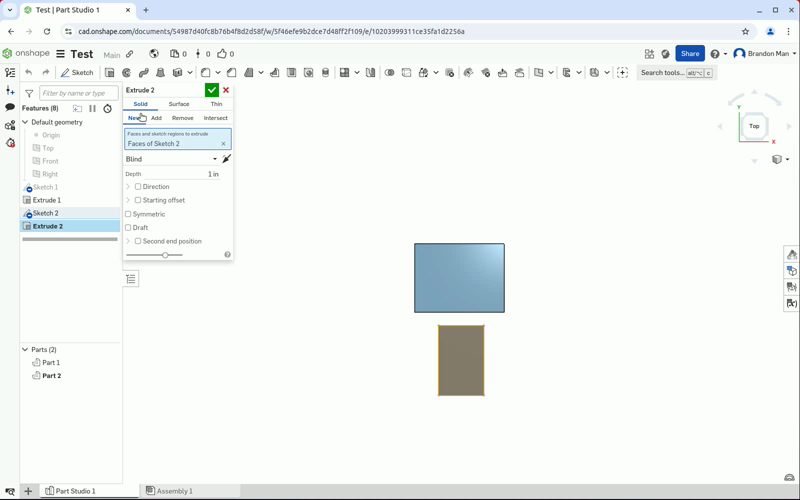
mouse_move(137, 120)
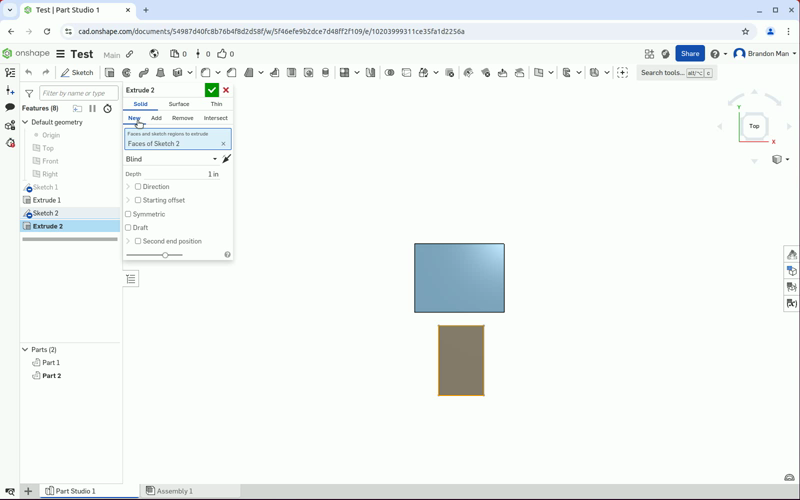
click(137, 120)
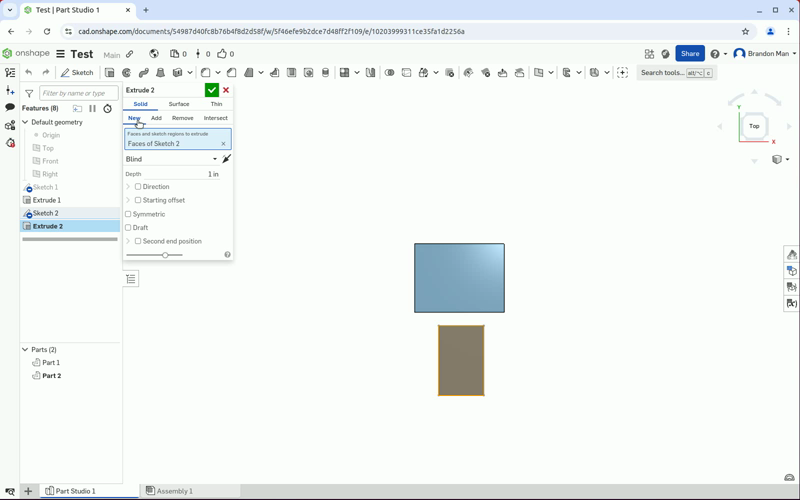
key(tab, 4)
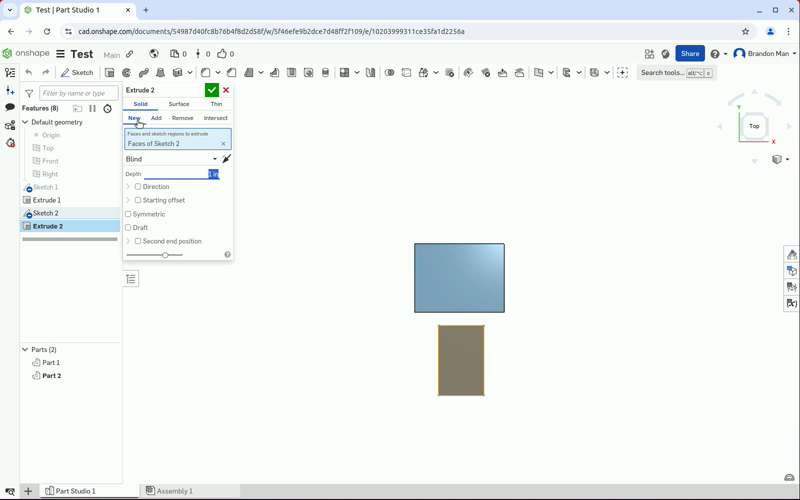
text(3.611)
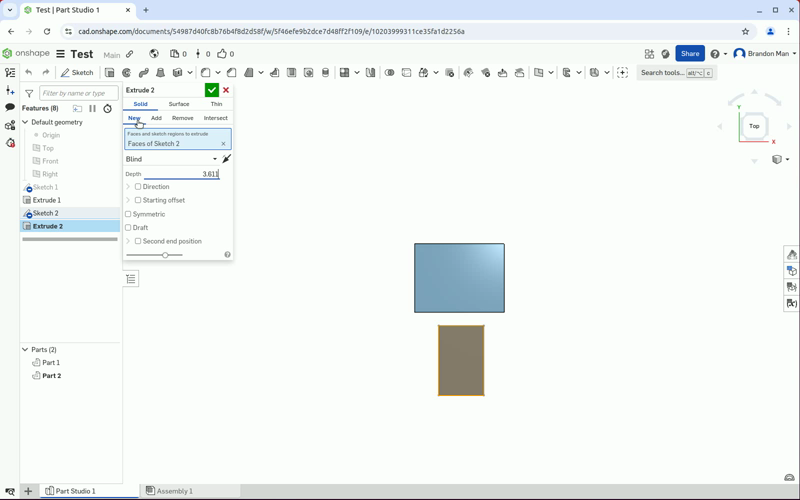
key(enter)
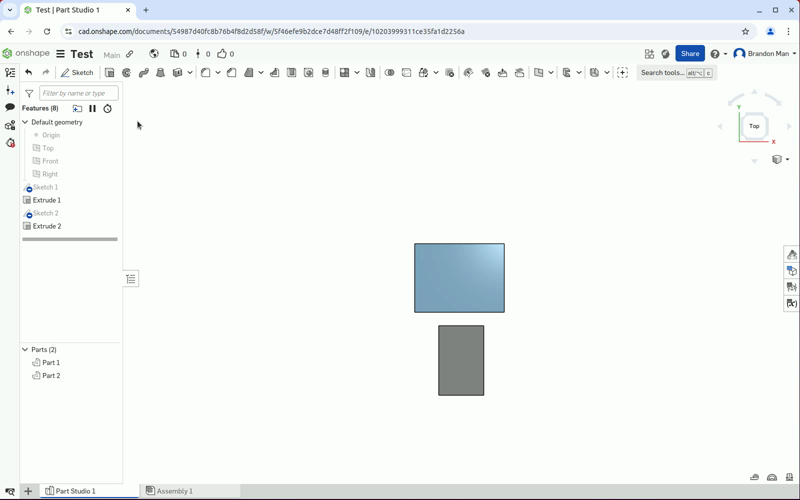
key(shift+h)
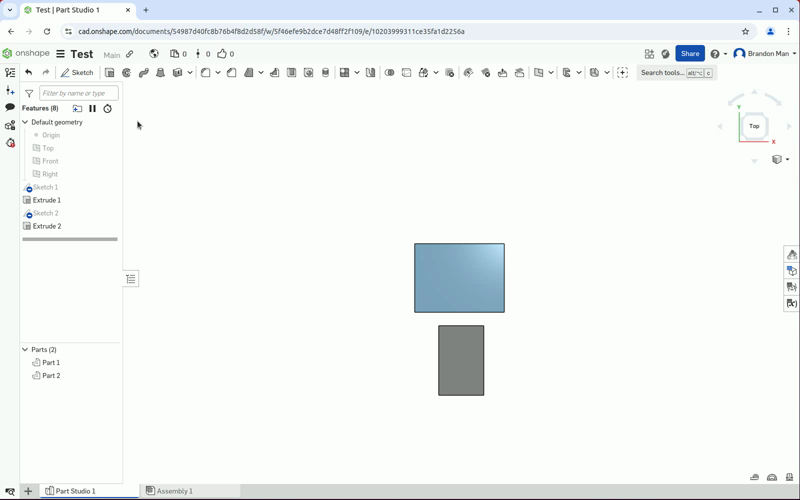
key(shift+h)
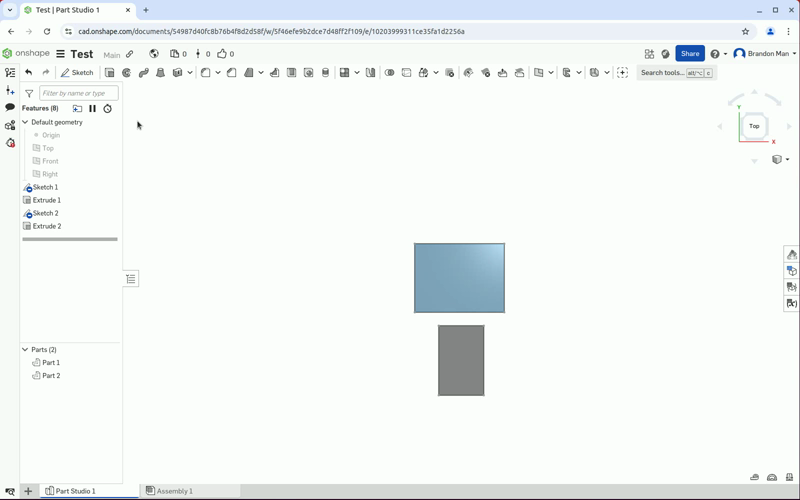
key(shift+7)
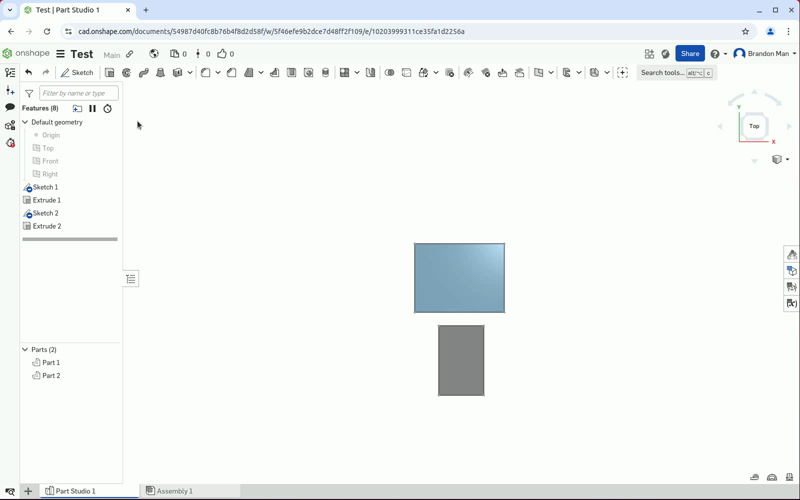
key(up, 3)
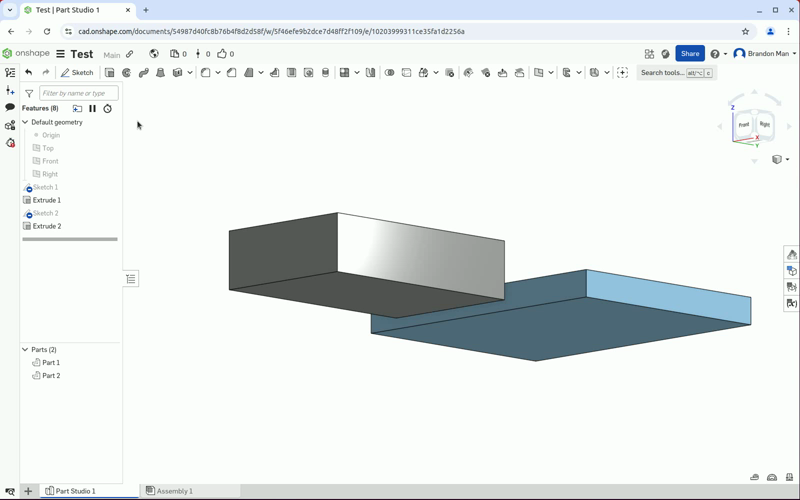
key(left, 3)
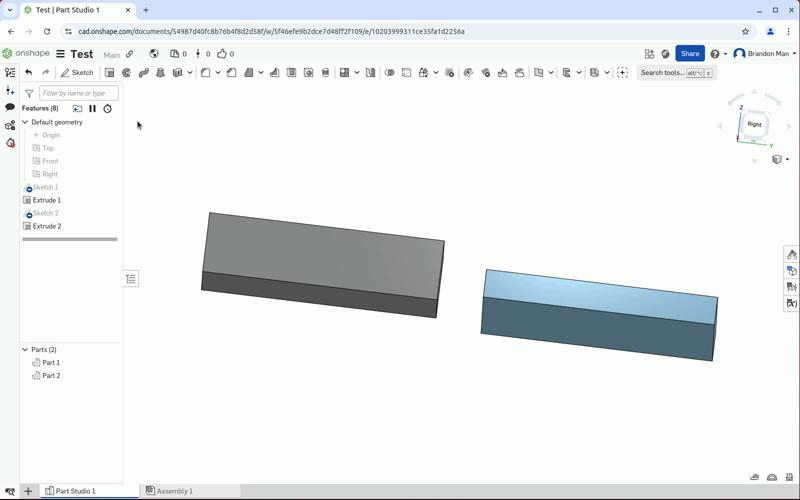
key(right, 3)
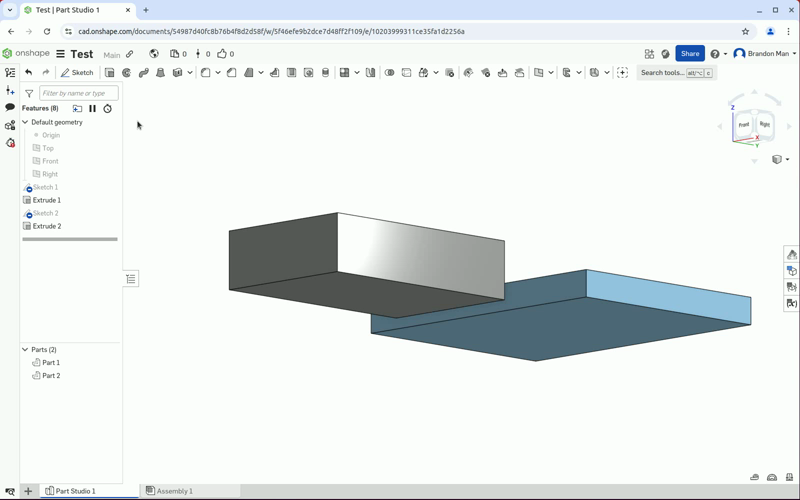
key(down, 3)
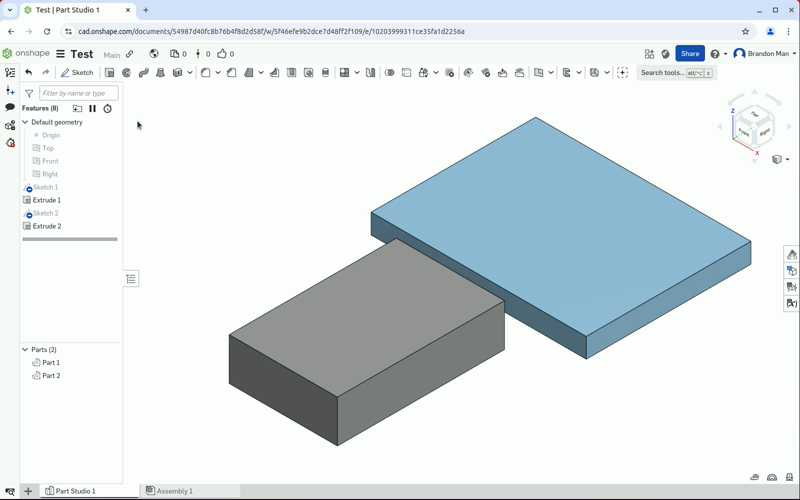
mouse_move(73, 189)
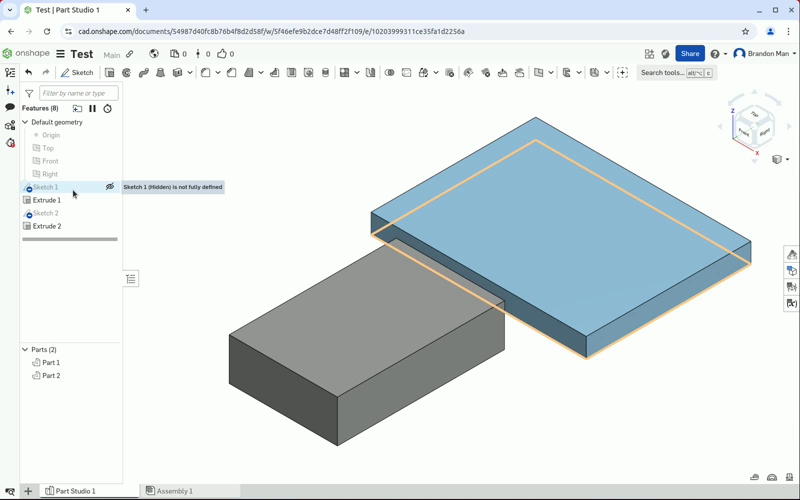
click(73, 189)